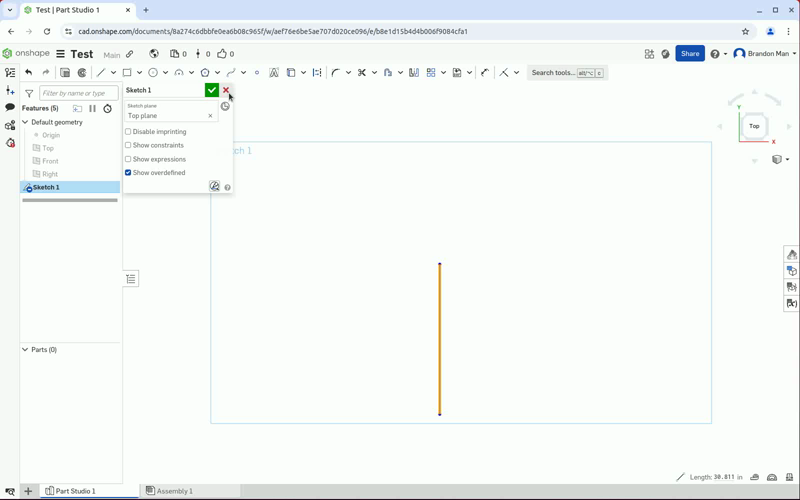
key(shift+h)
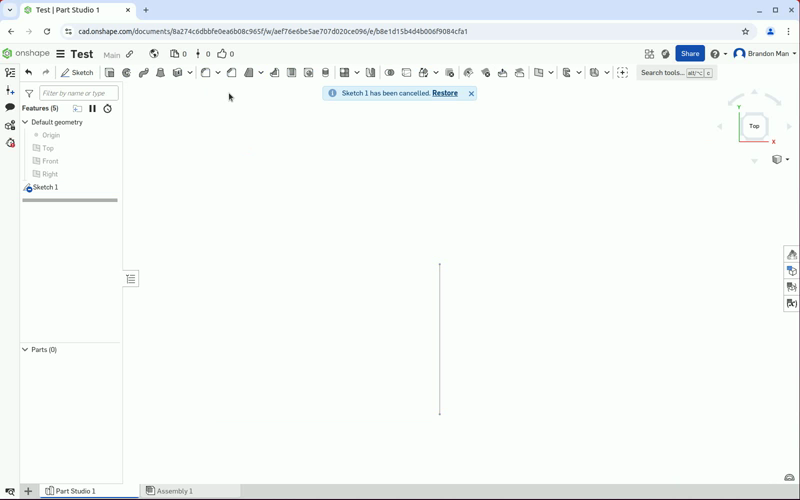
mouse_move(73, 352)
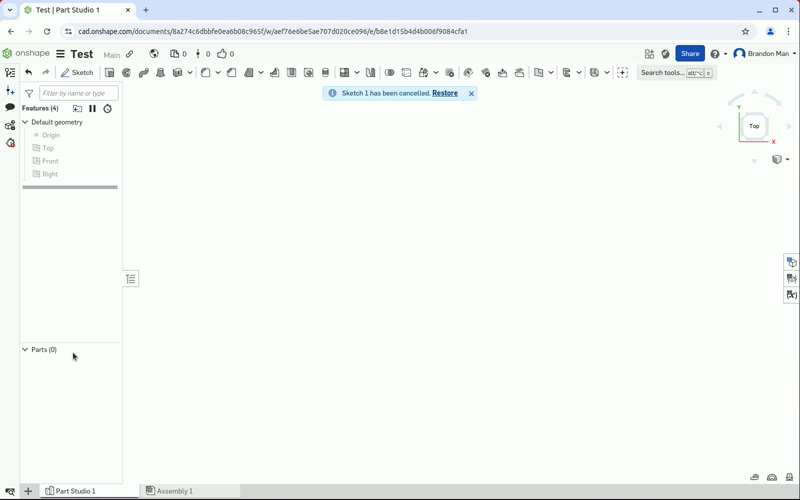
key(y)
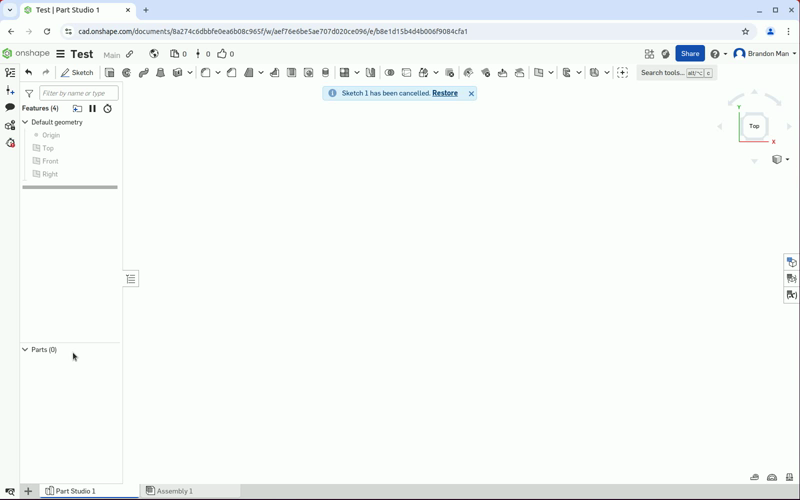
key(shift+p)
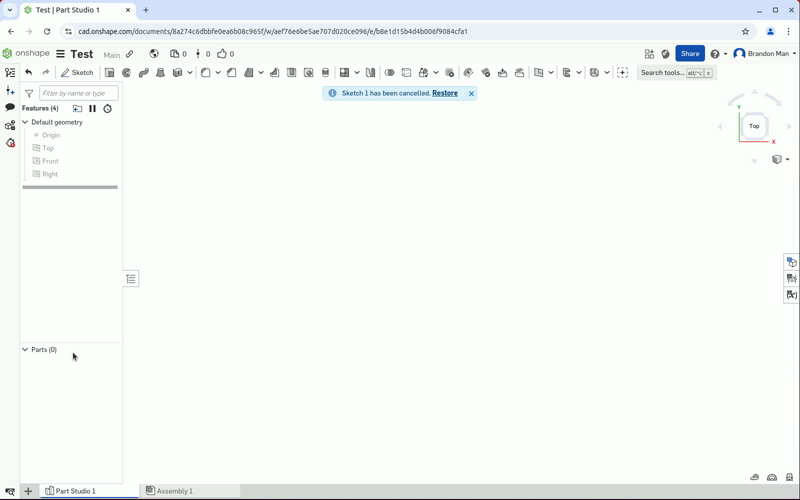
key(space)
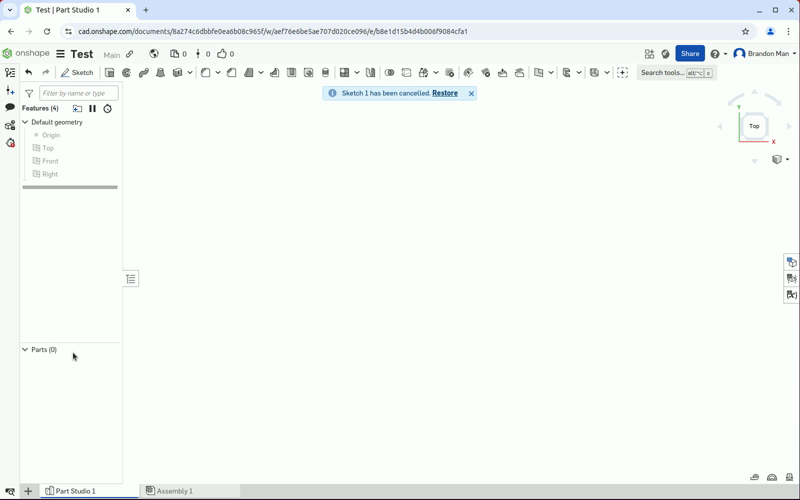
key_down(shift)
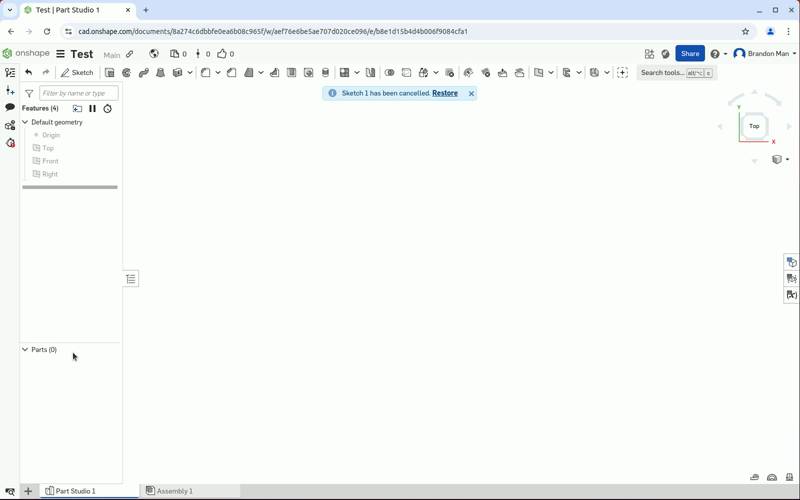
key(up)
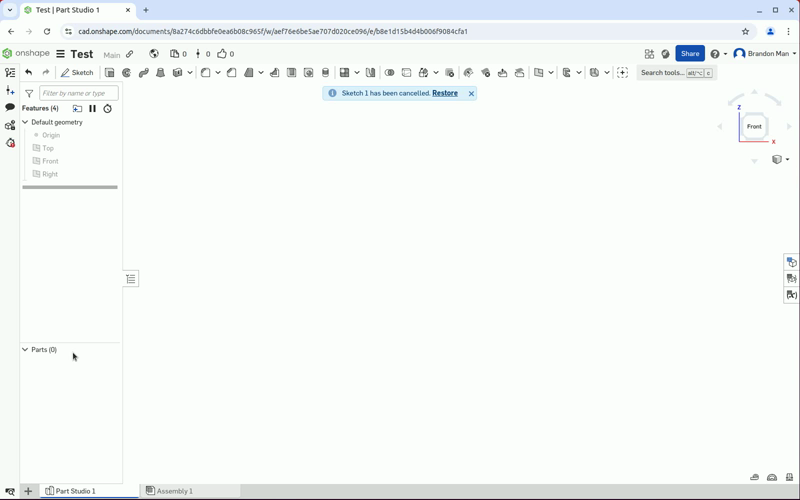
key_up(shift)
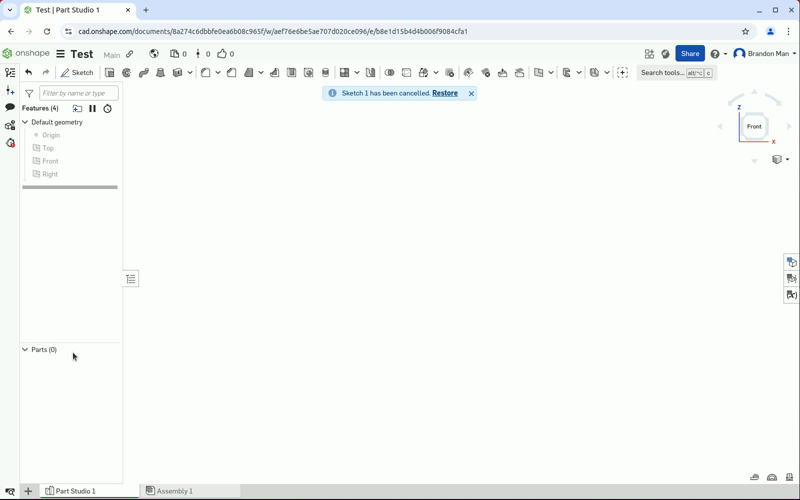
mouse_move(73, 352)
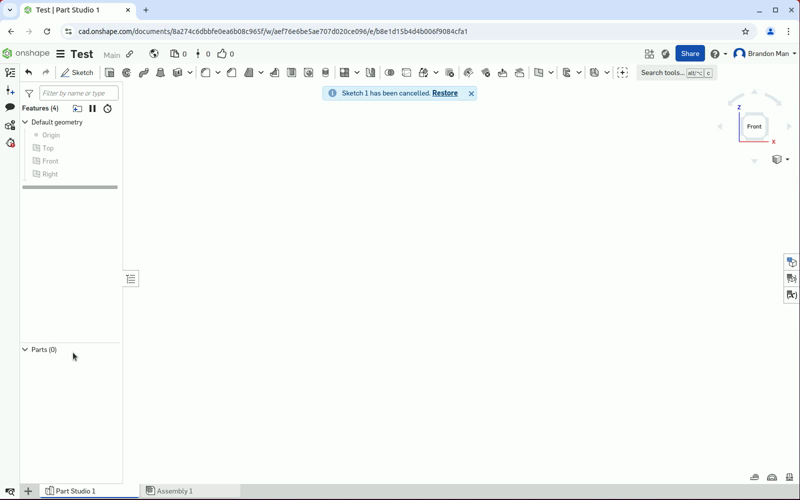
key(shift+y)
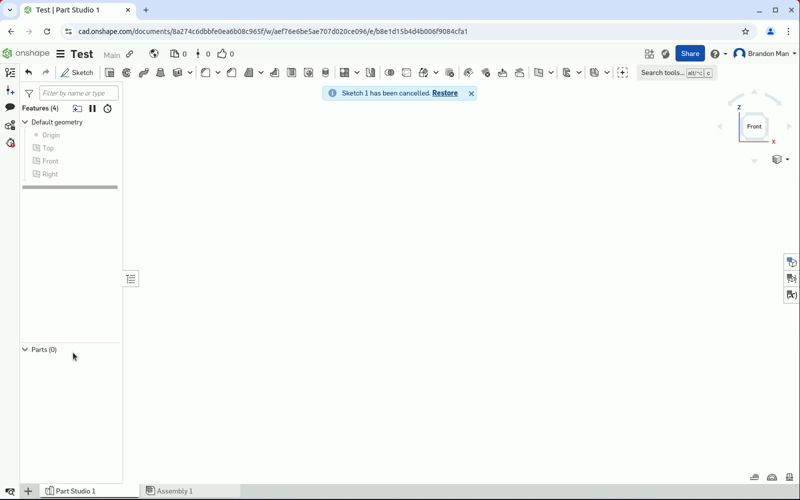
key(shift+s)
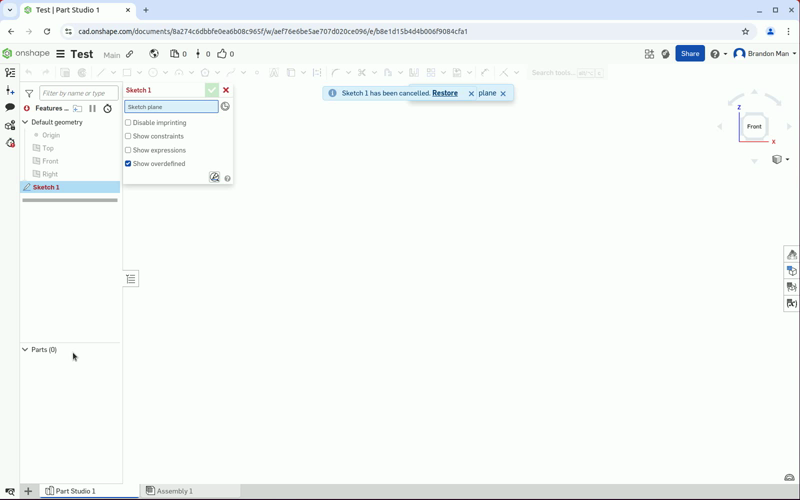
mouse_move(73, 163)
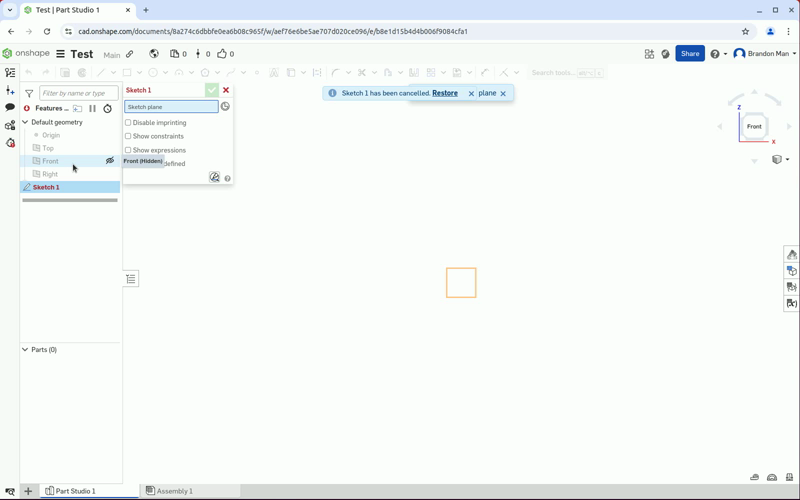
click(73, 163)
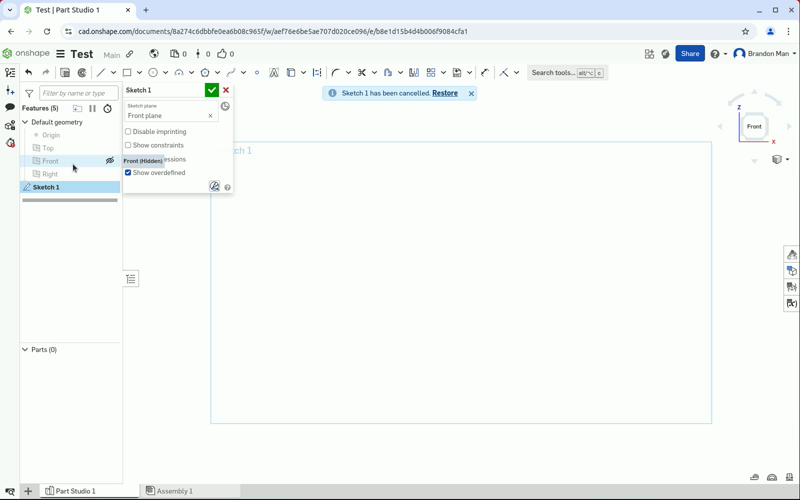
mouse_move(73, 352)
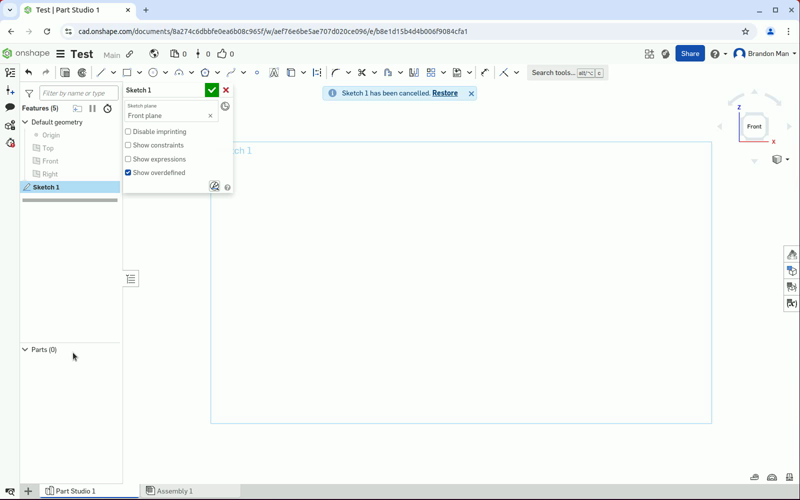
key(y)
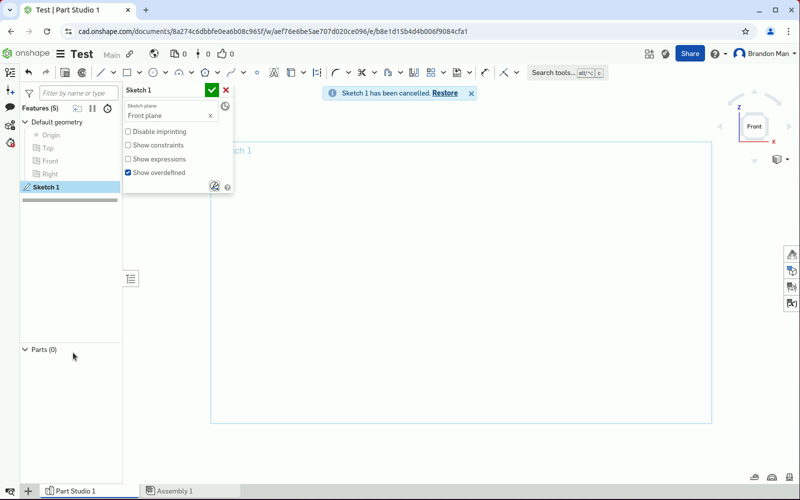
key(l)
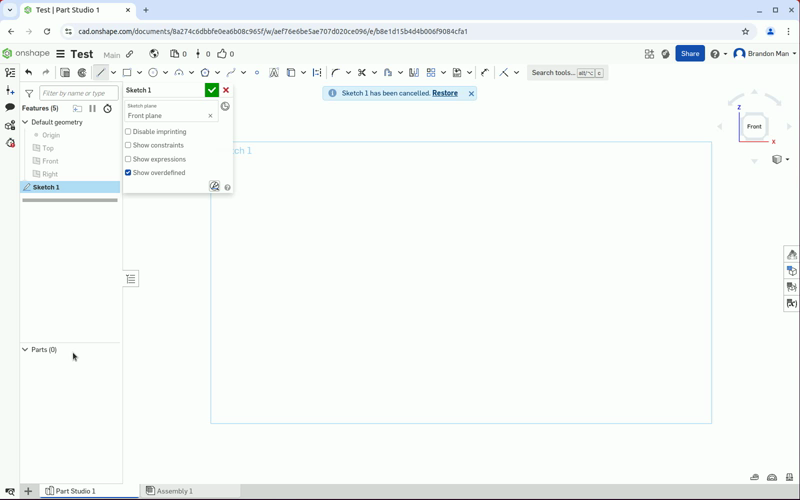
key_down(shift)
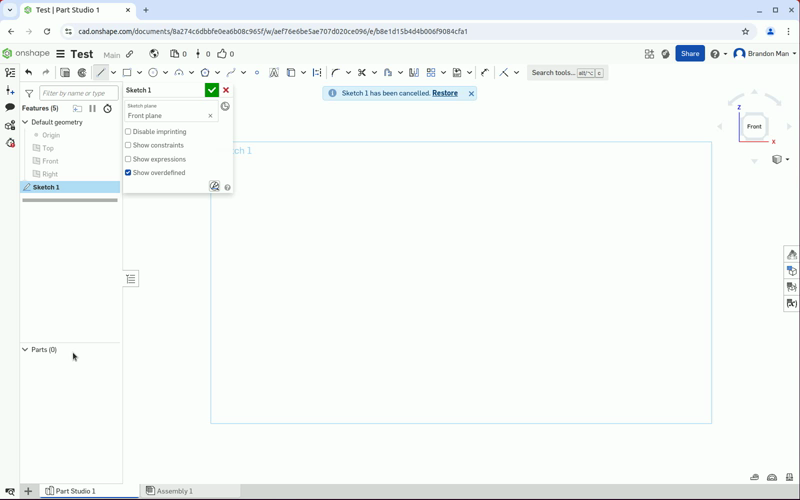
mouse_move(348, 304)
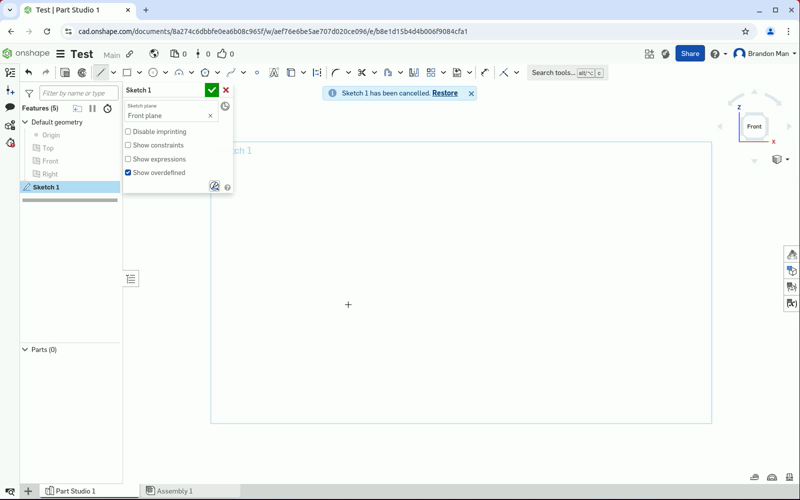
click(348, 304)
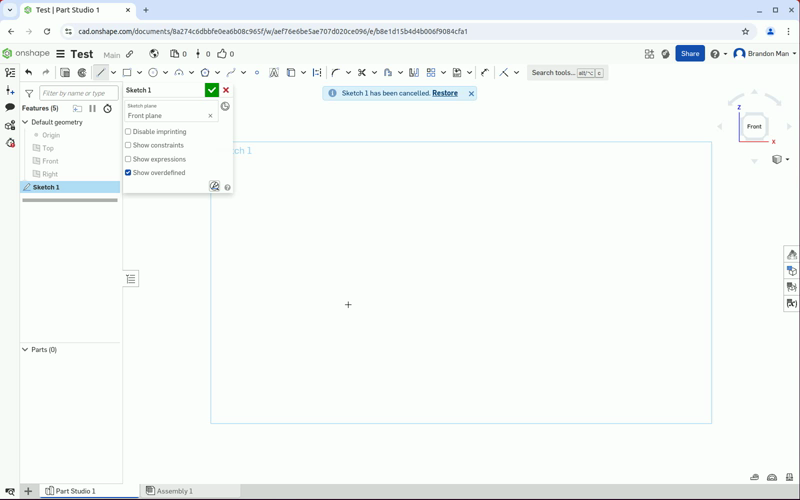
key_up(shift)
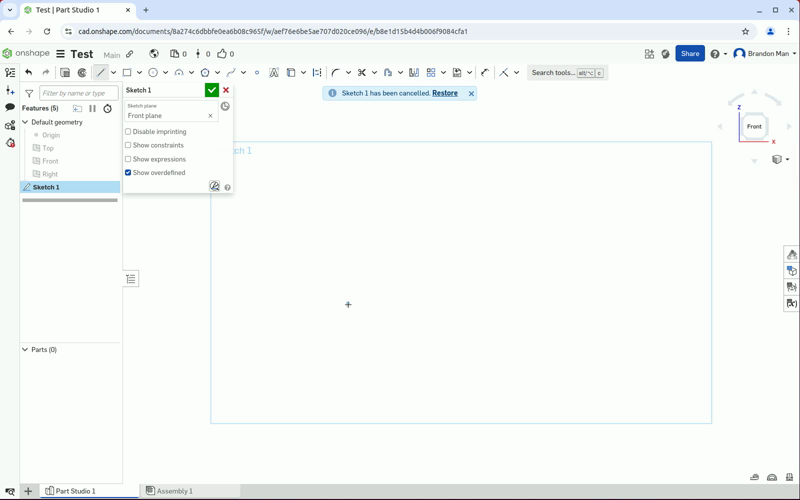
key_down(shift)
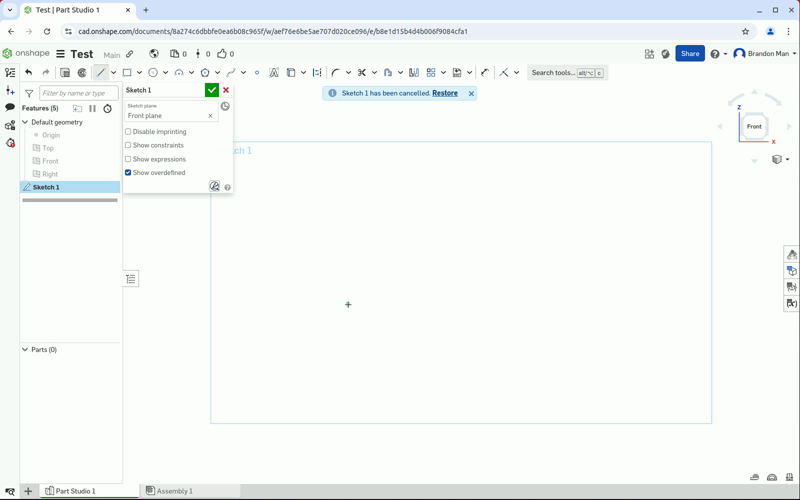
mouse_move(572, 304)
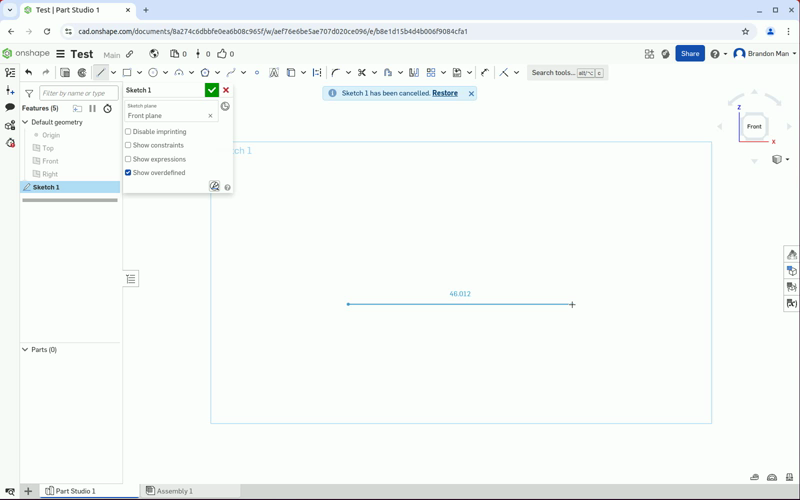
click(572, 304)
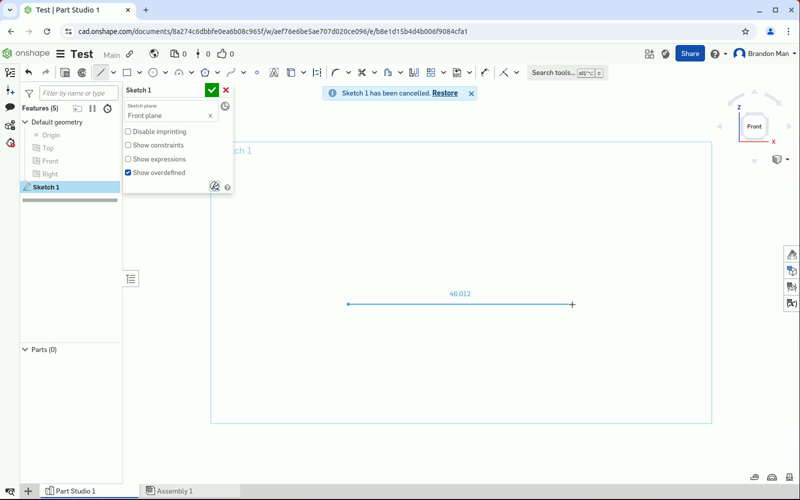
key_up(shift)
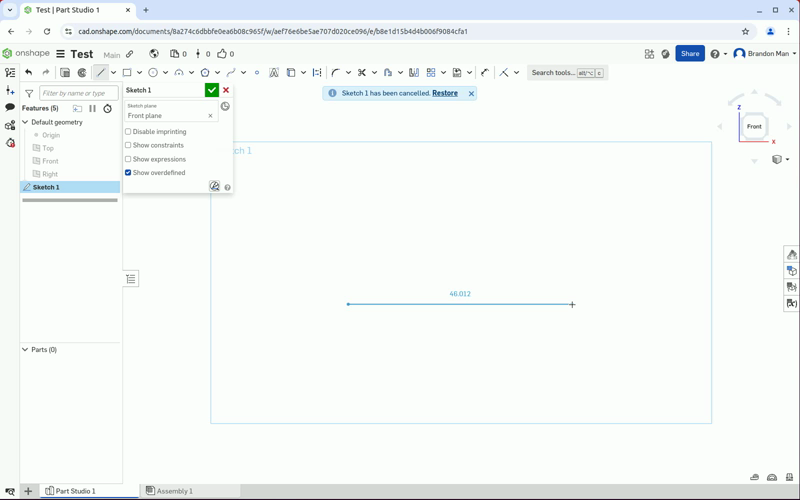
key_down(shift)
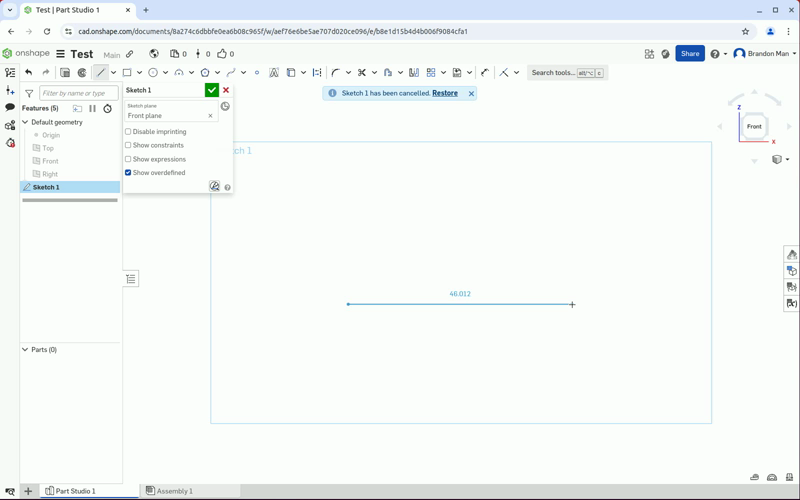
mouse_move(589, 304)
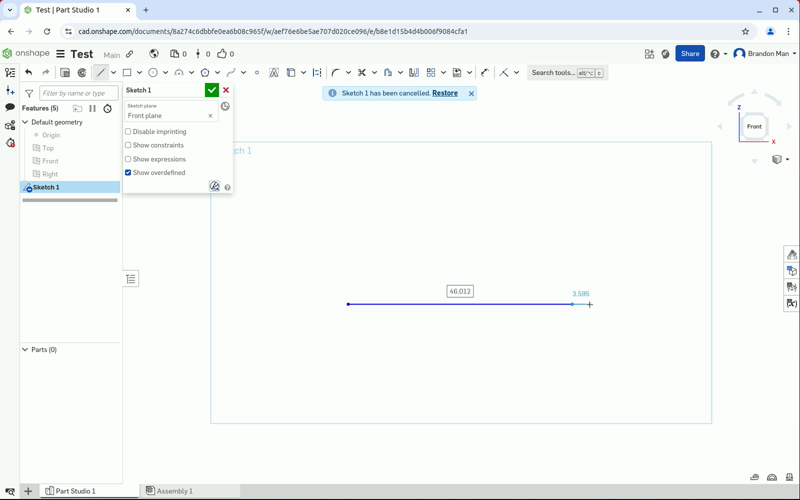
mouse_move(572, 261)
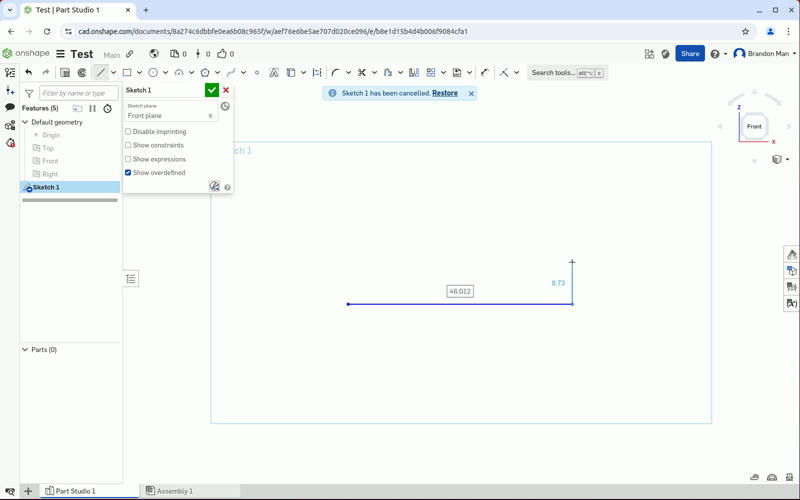
click(572, 261)
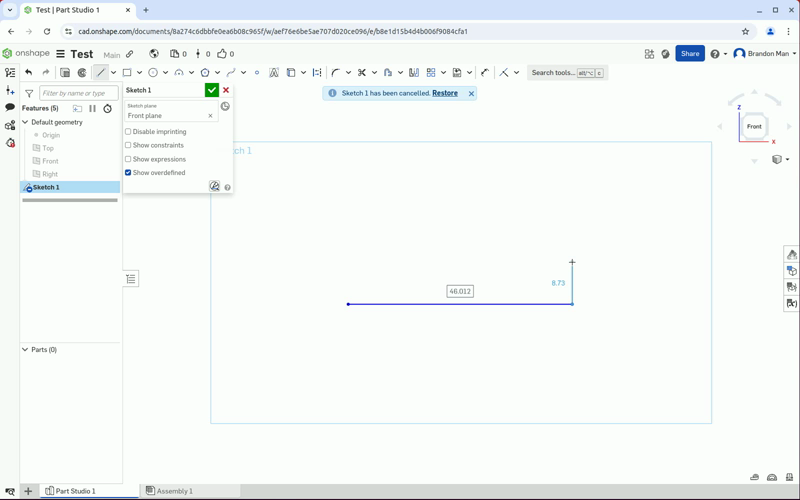
key_up(shift)
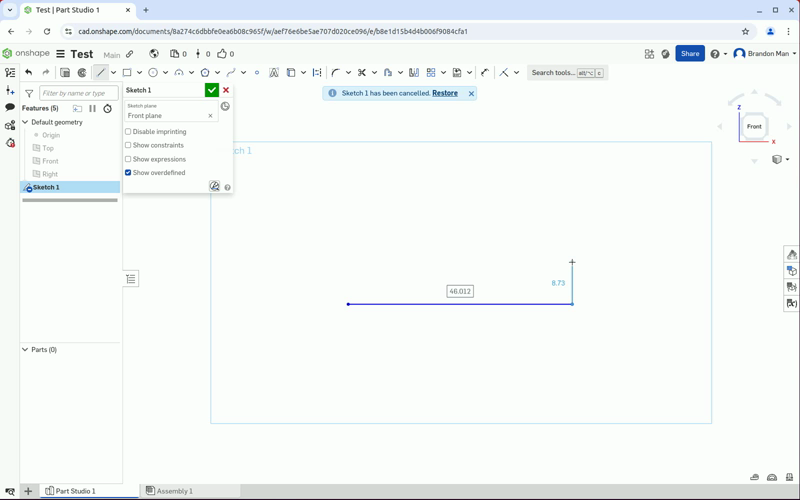
key_down(shift)
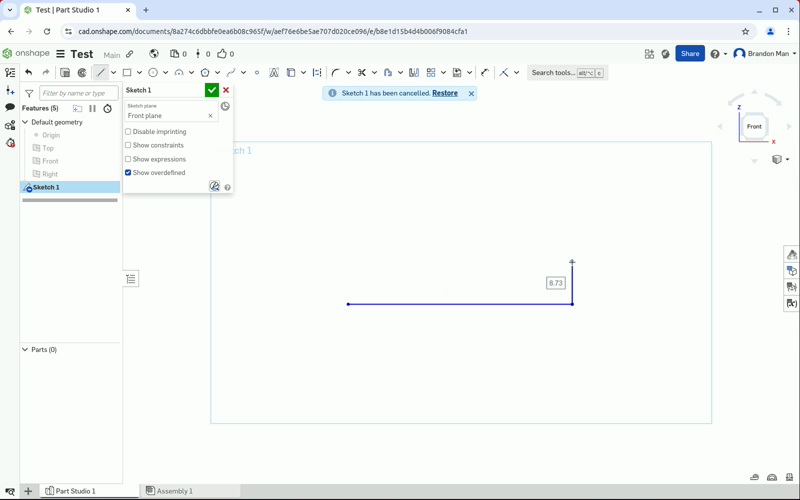
mouse_move(348, 261)
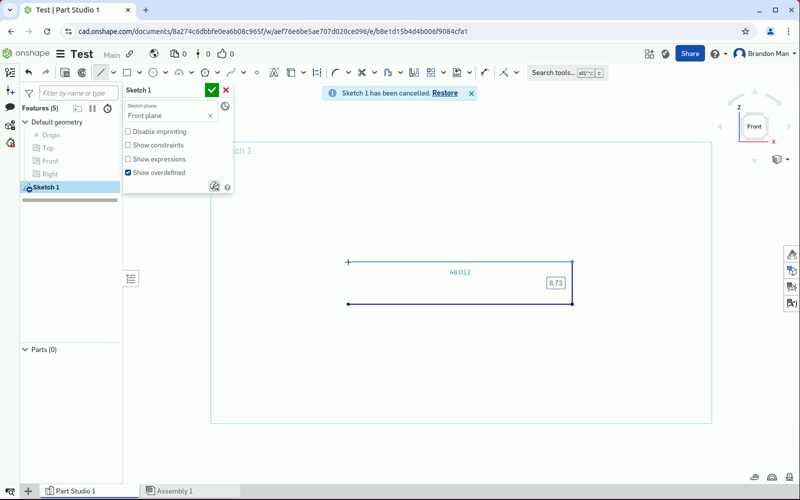
click(348, 261)
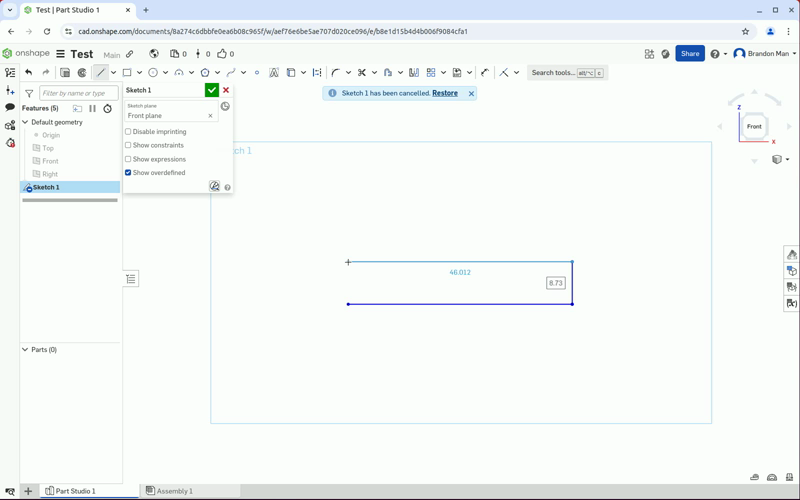
key_up(shift)
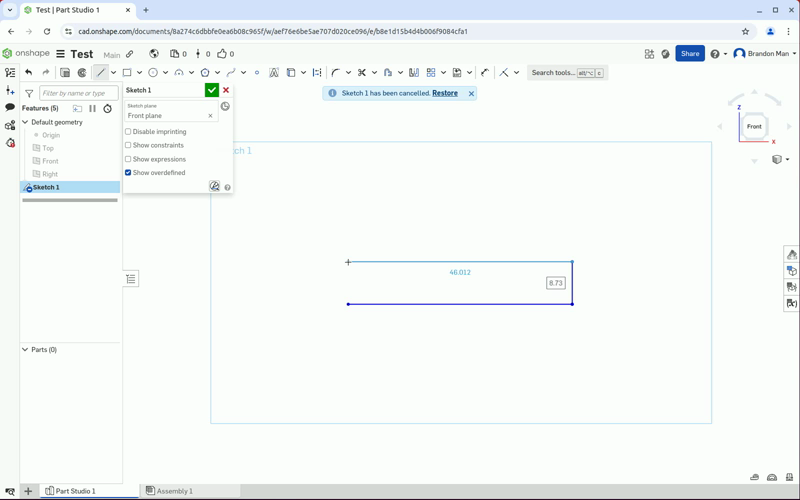
mouse_move(378, 261)
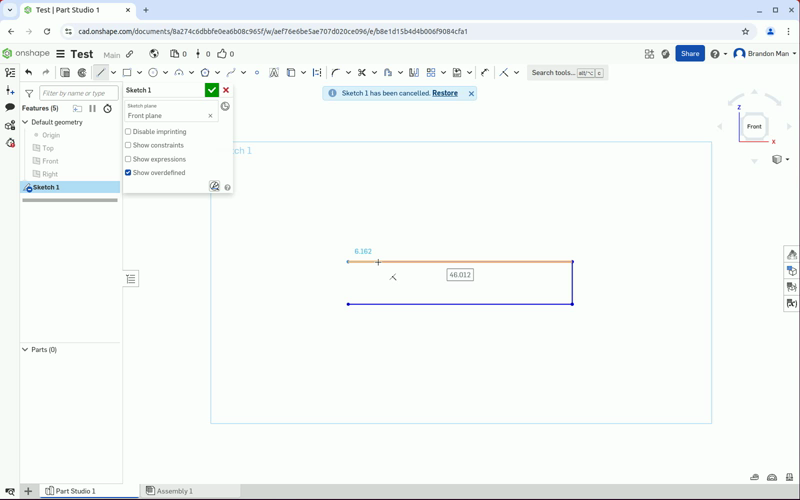
key_down(shift)
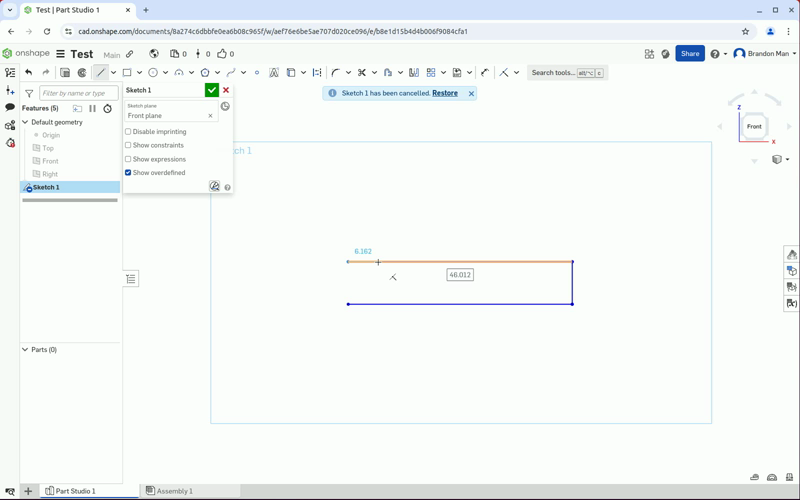
mouse_move(348, 304)
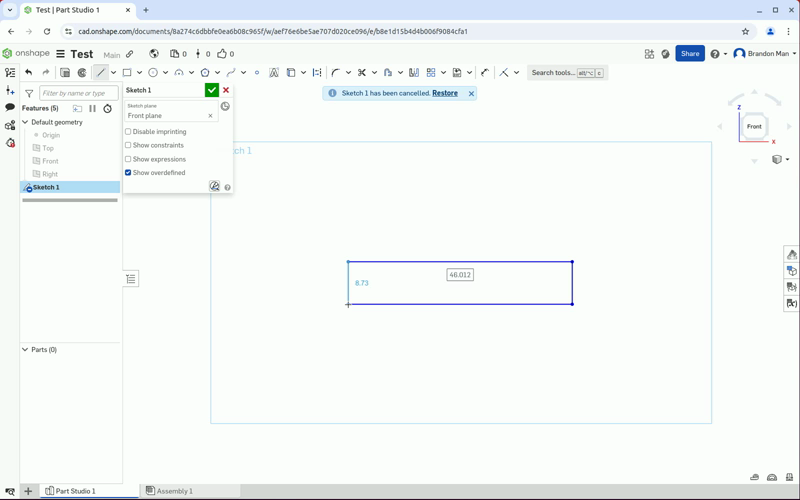
key_up(shift)
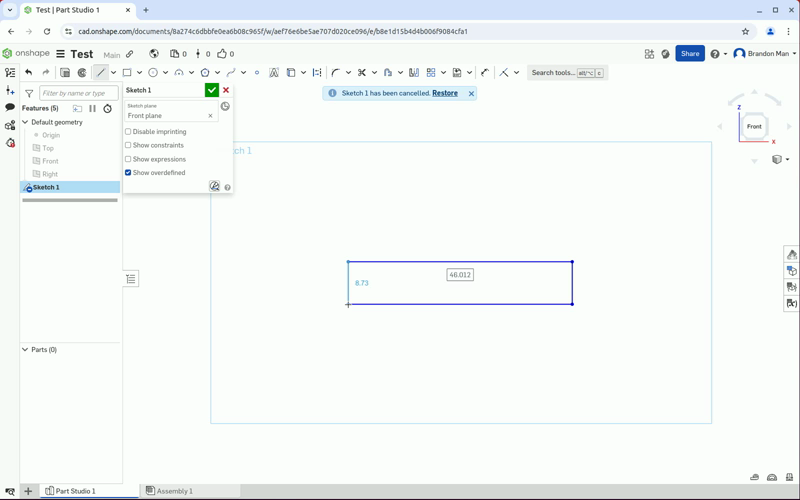
click(348, 304)
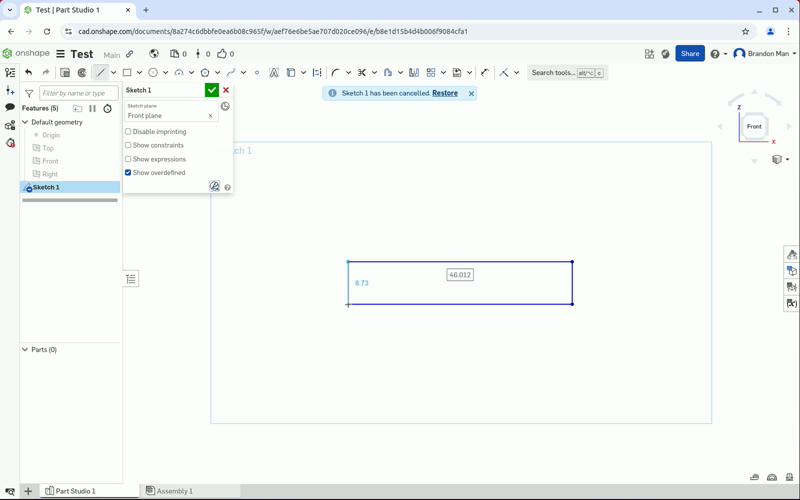
key(esc)
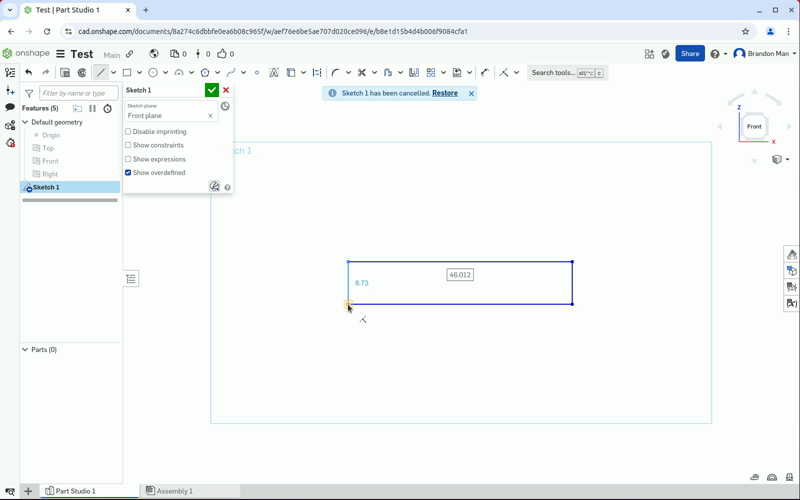
mouse_move(487, 281)
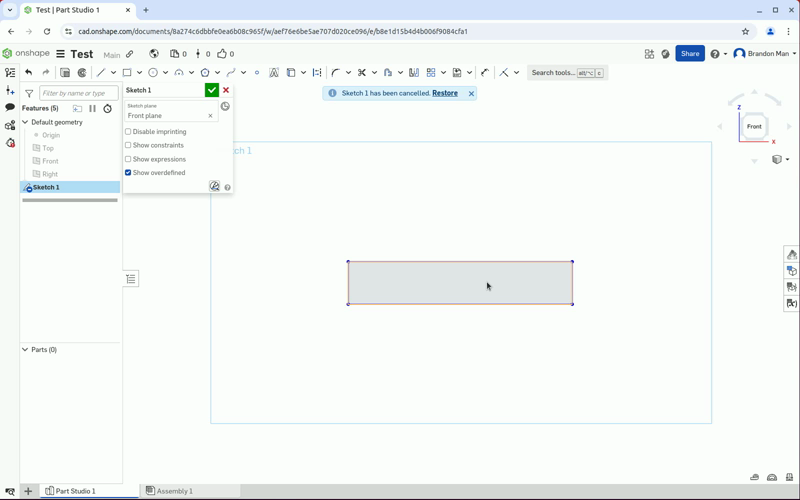
click(487, 281)
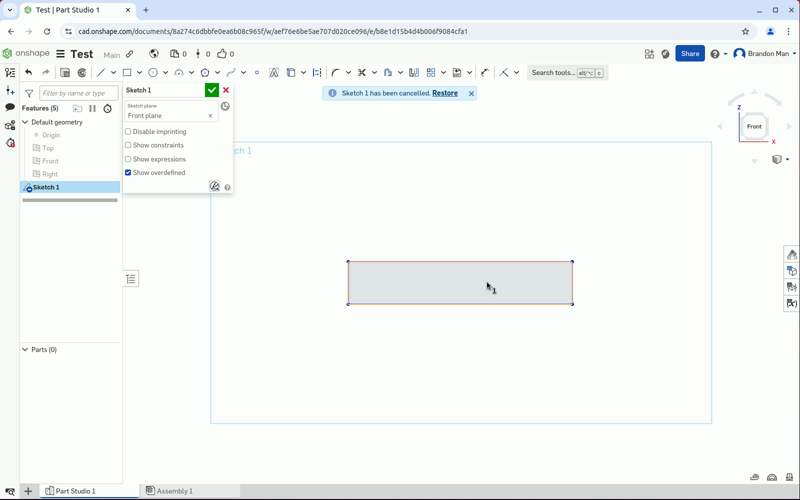
mouse_move(73, 352)
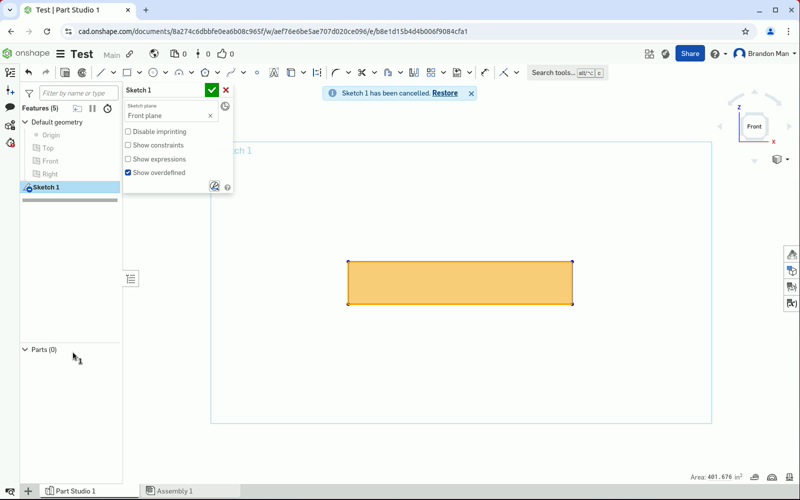
key(shift+y)
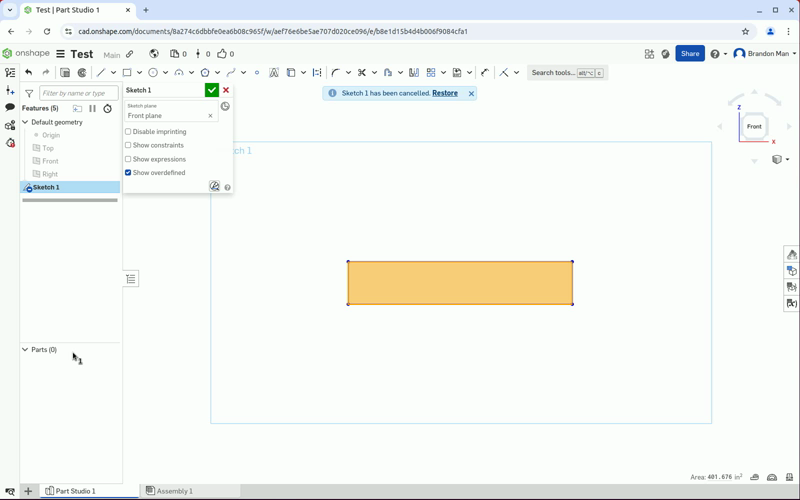
key(shift+e)
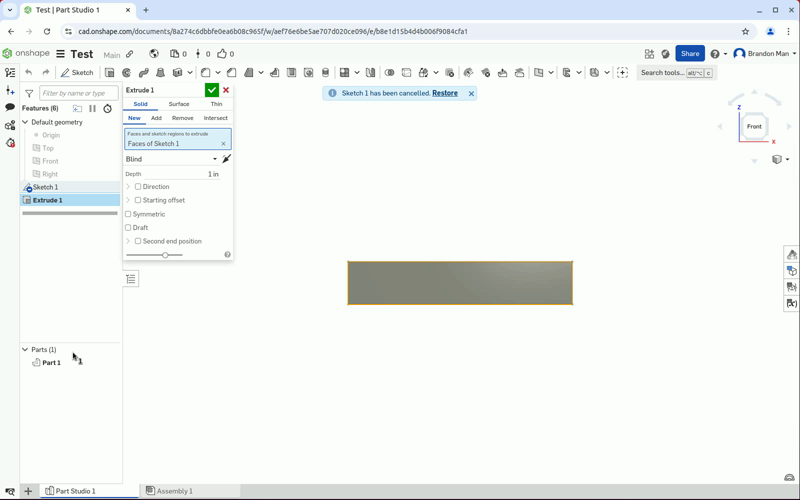
mouse_move(143, 106)
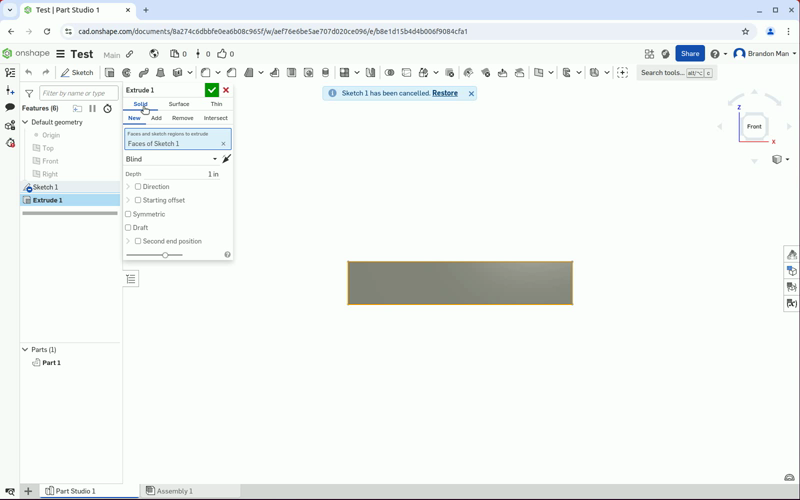
click(143, 106)
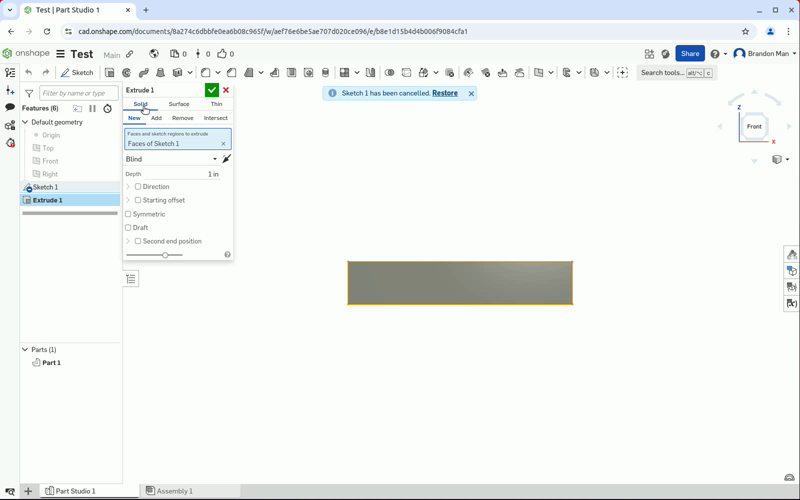
mouse_move(137, 120)
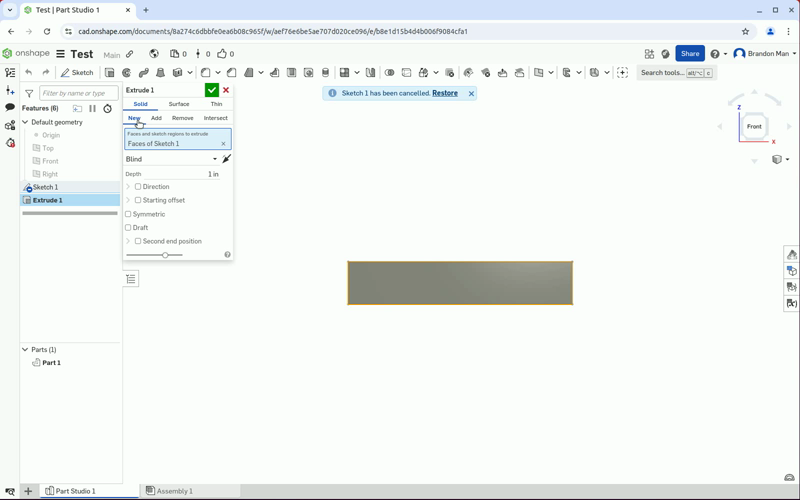
click(137, 120)
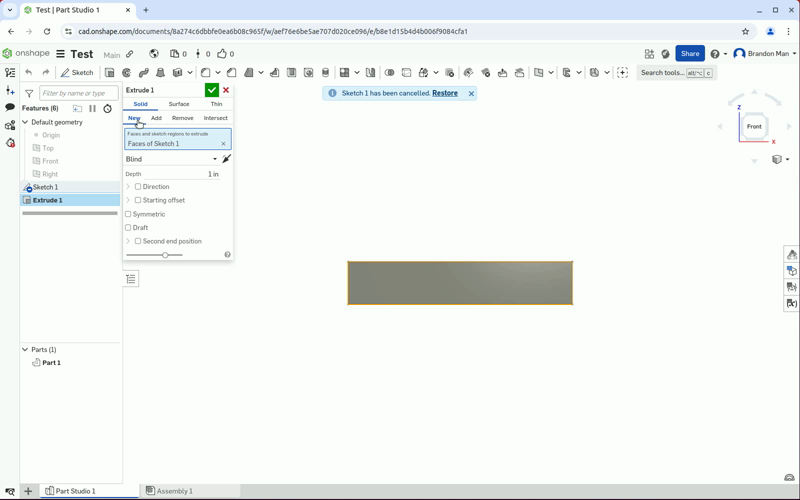
key(tab, 4)
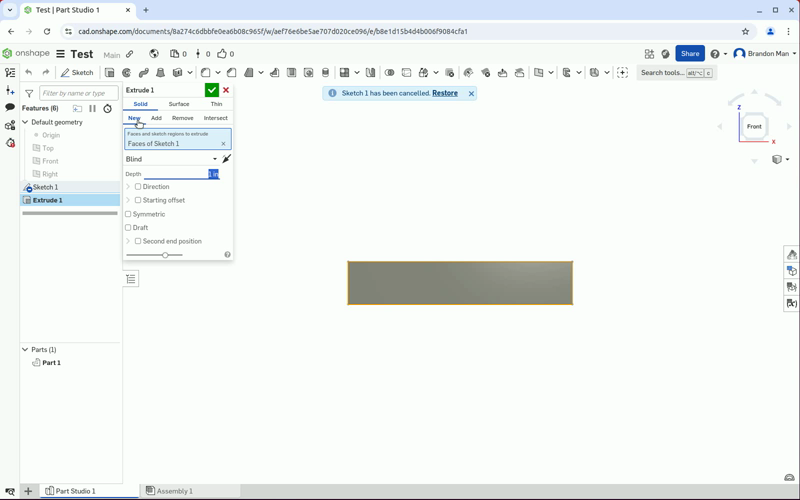
text(12.998)
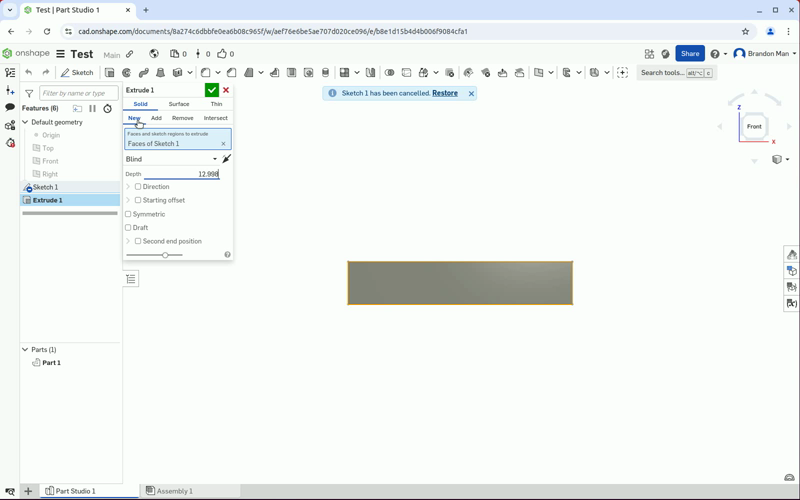
key(tab, 3)
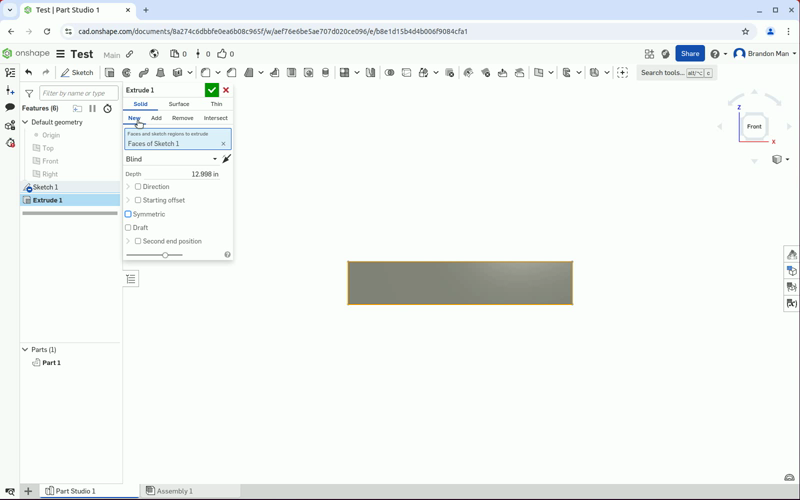
key(space)
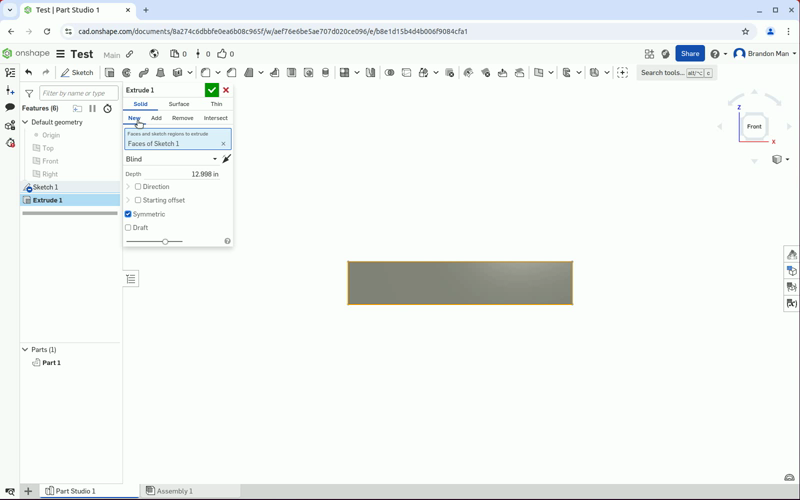
key(enter)
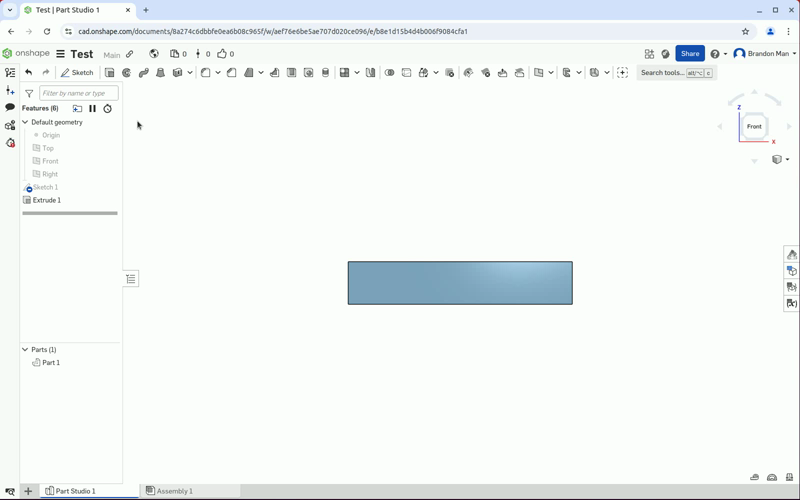
key(shift+h)
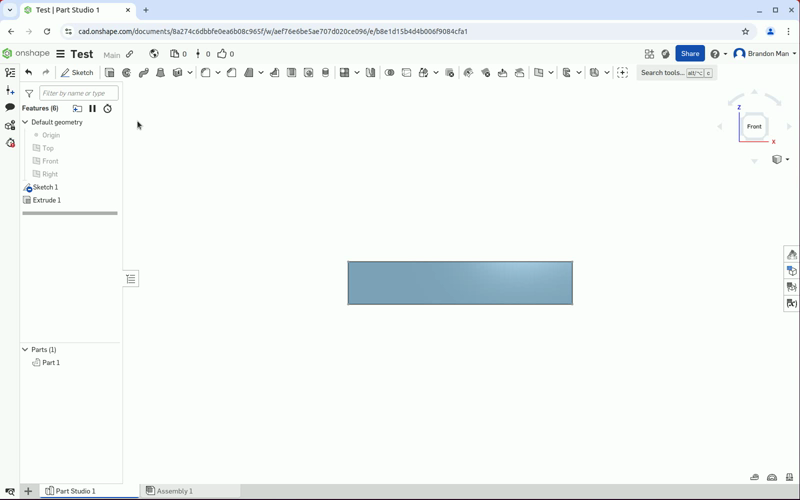
key(shift+h)
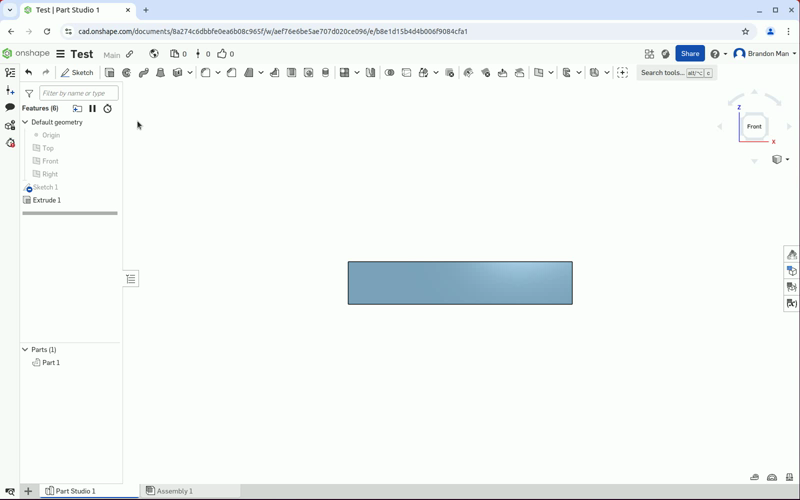
mouse_move(73, 189)
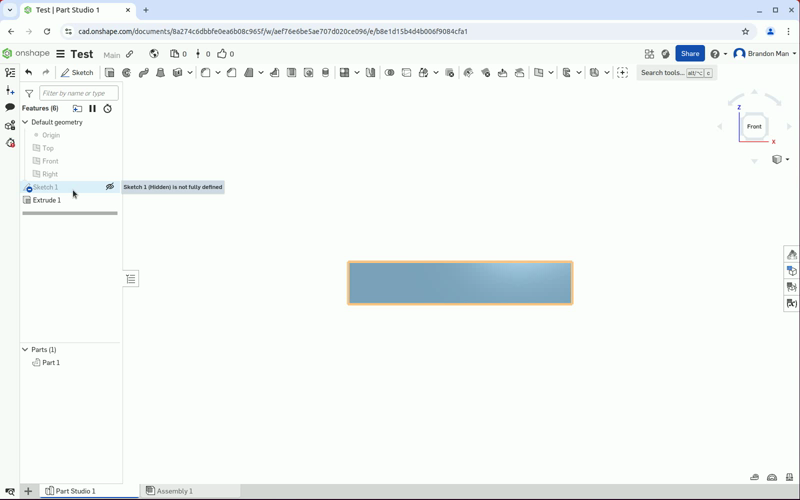
click(73, 189)
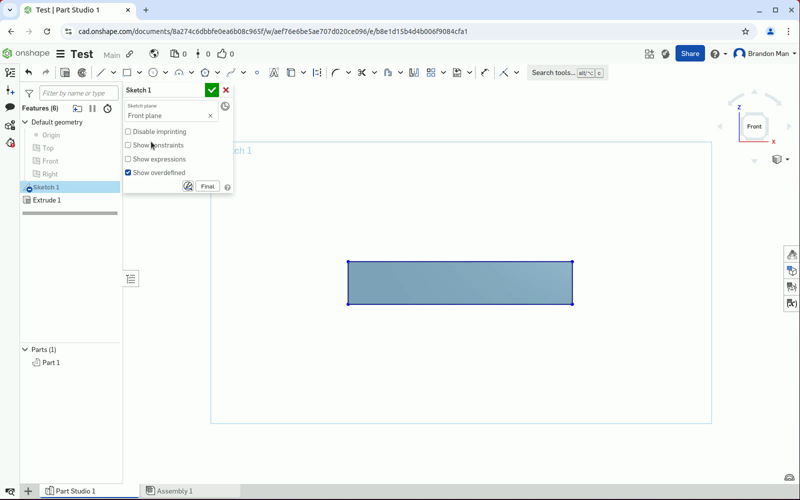
mouse_move(229, 92)
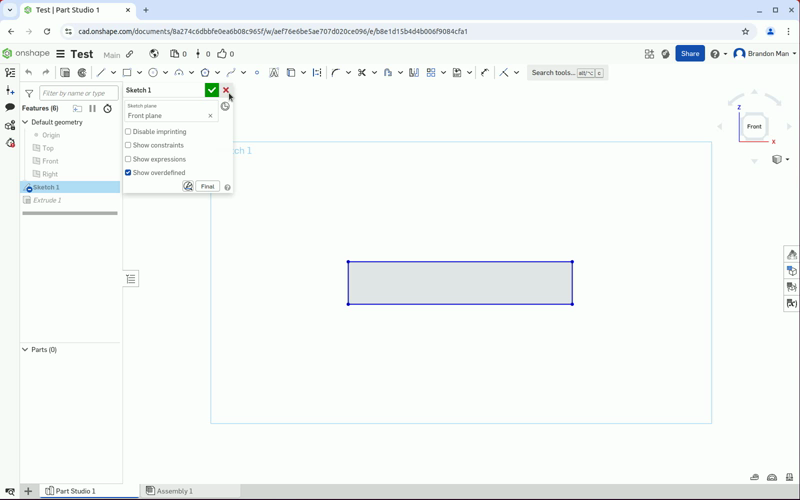
click(229, 92)
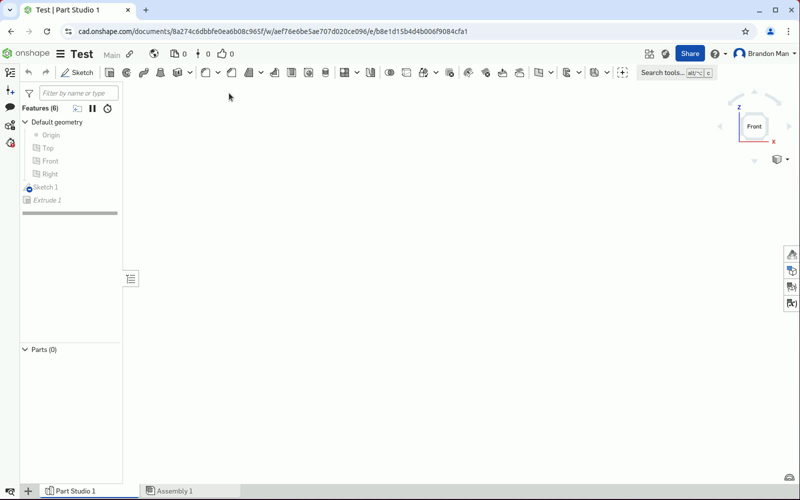
mouse_move(73, 352)
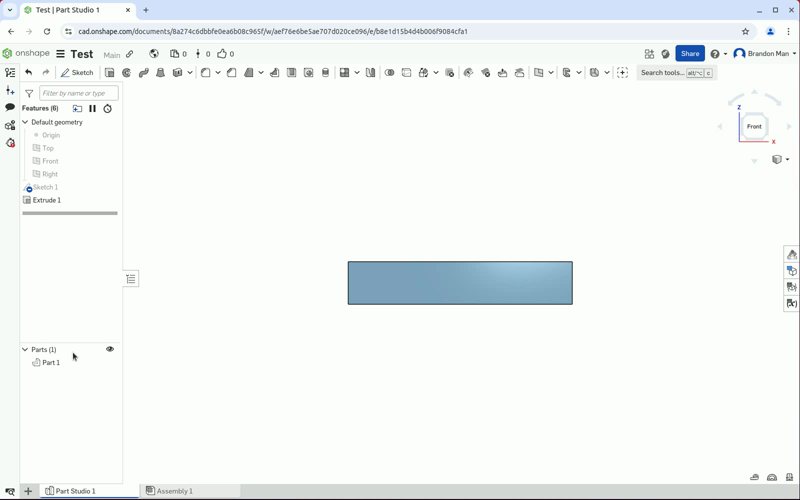
key(y)
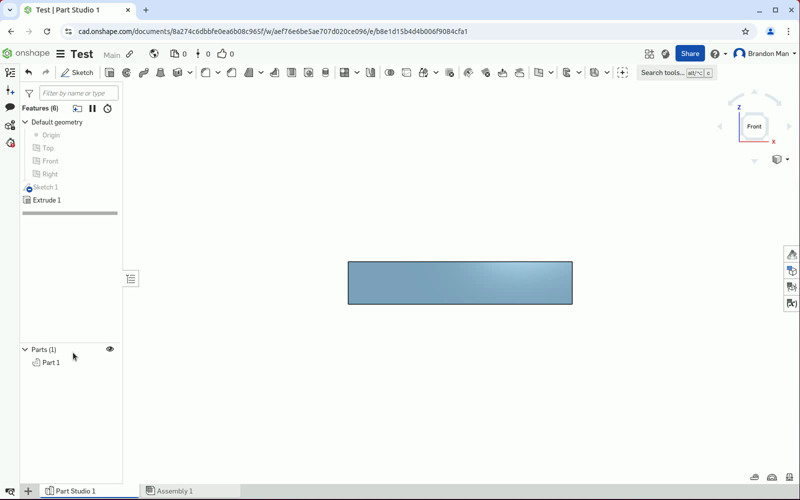
key(shift+p)
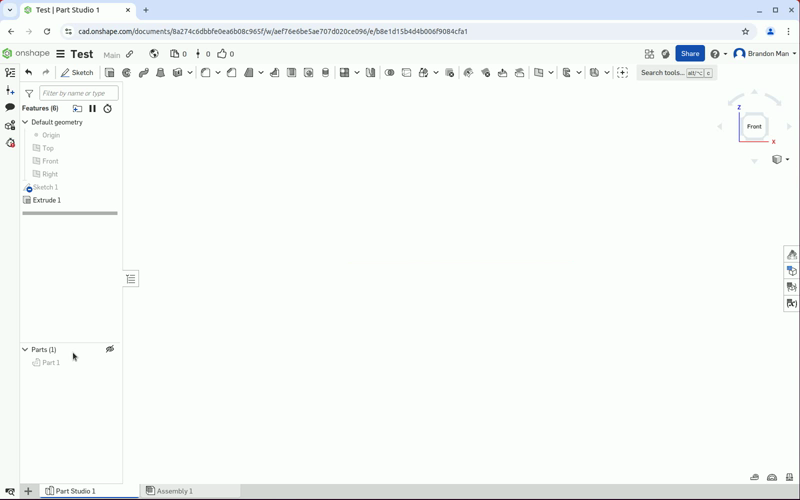
key(space)
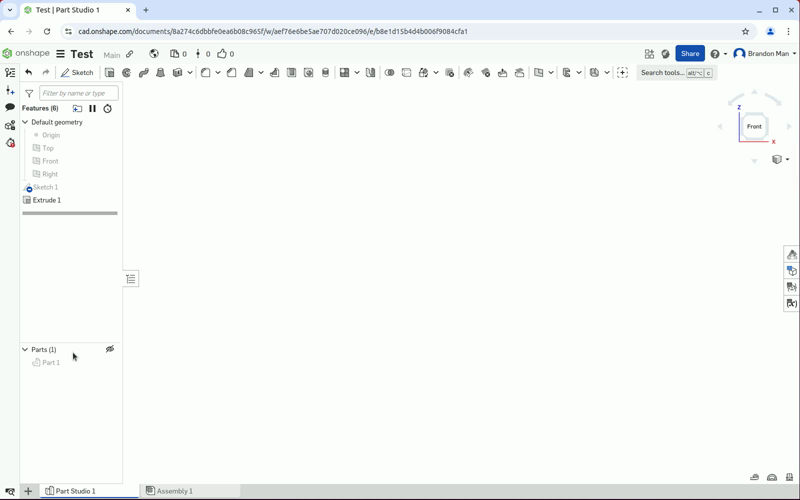
key_down(shift)
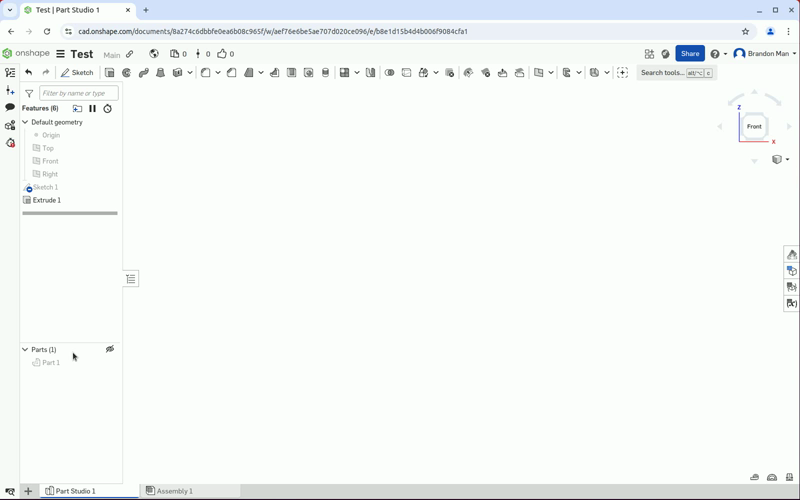
key(down)
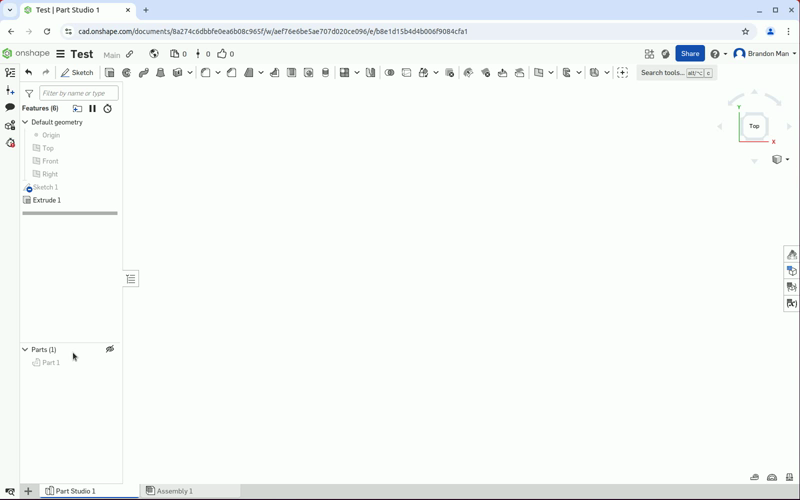
key_up(shift)
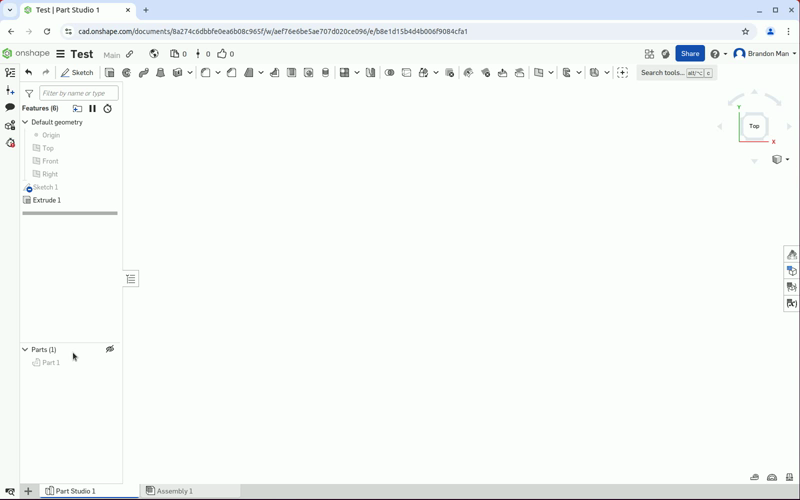
mouse_move(73, 352)
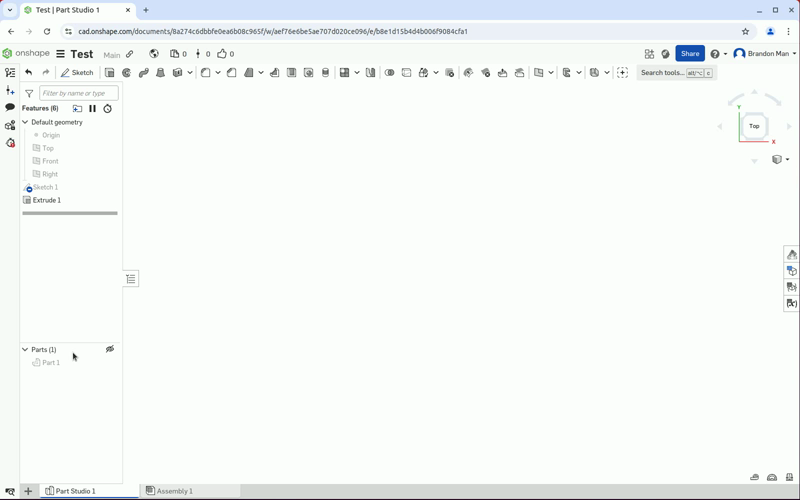
key(shift+y)
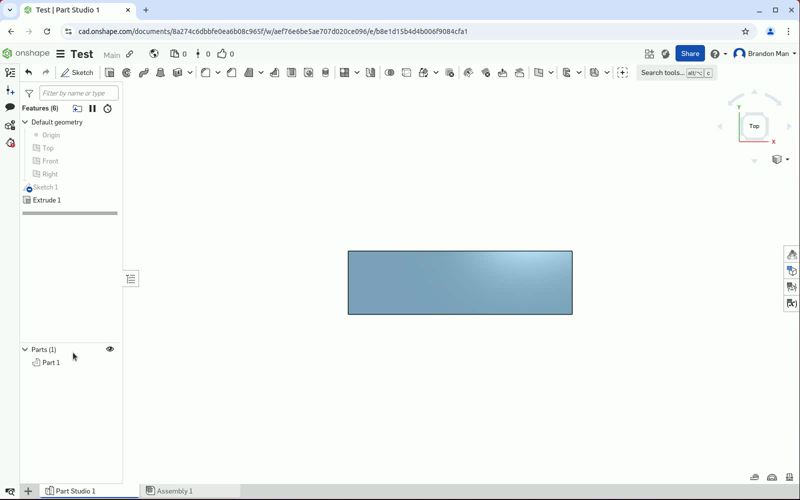
mouse_move(541, 75)
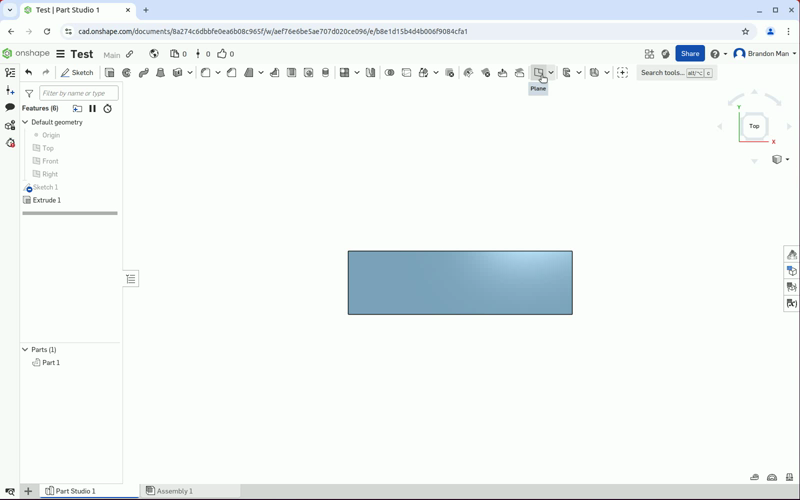
click(541, 75)
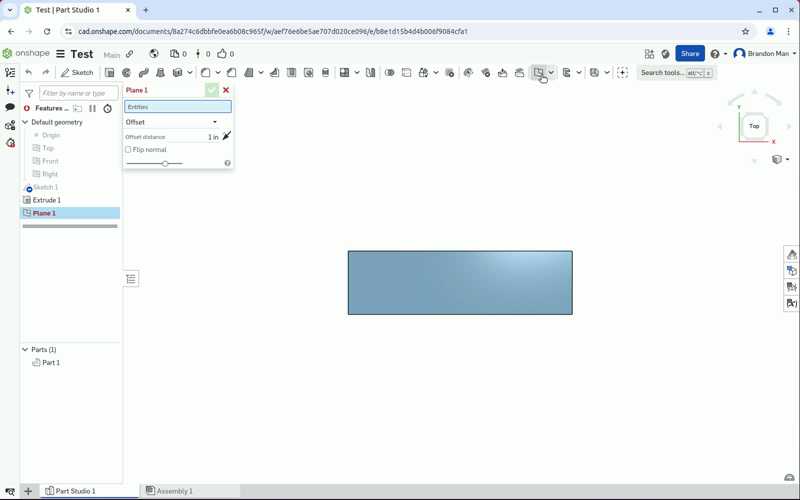
mouse_move(73, 150)
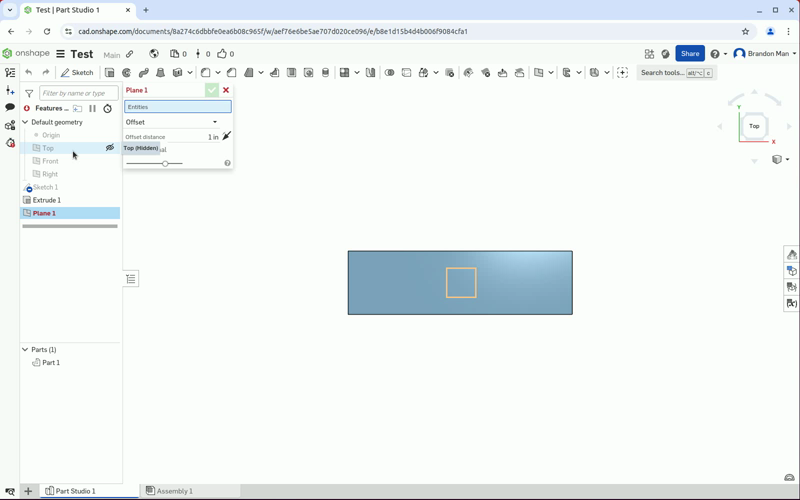
click(73, 150)
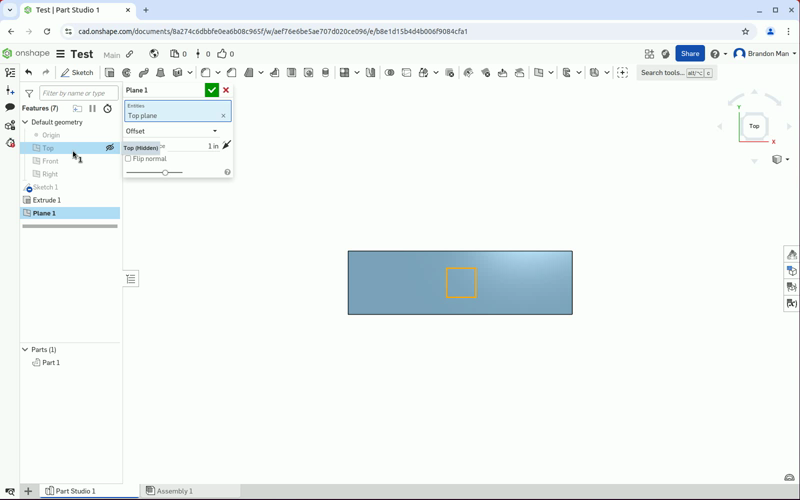
key(tab, 2)
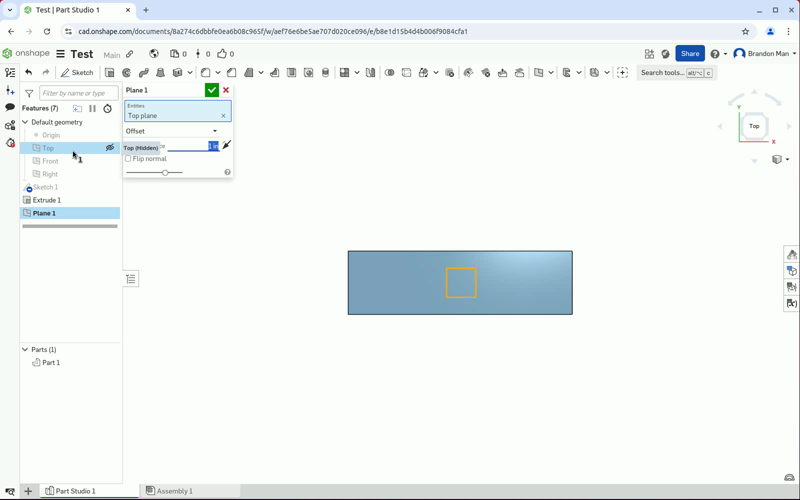
text(4.344)
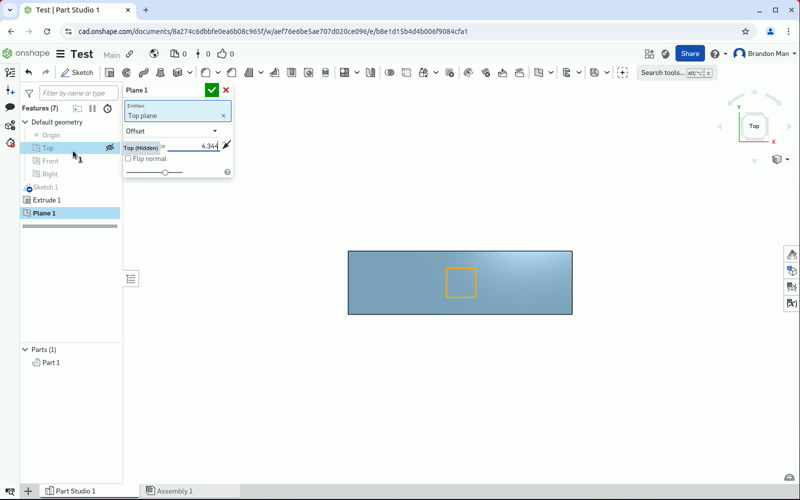
key(enter, 2)
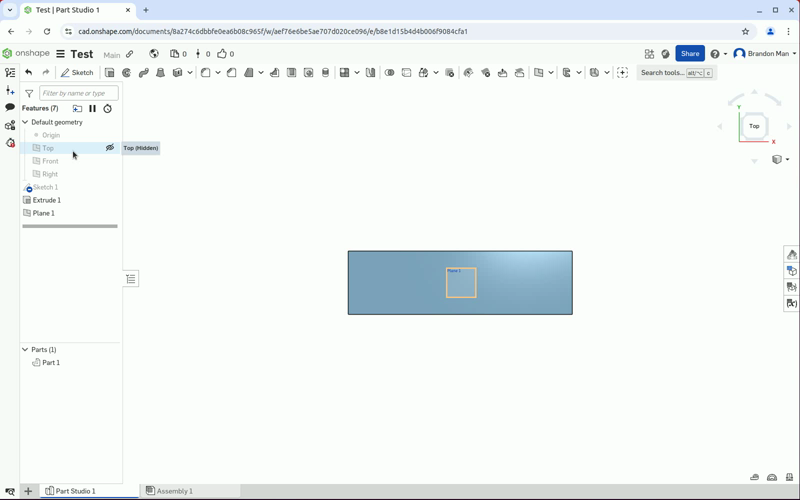
key(shift+s)
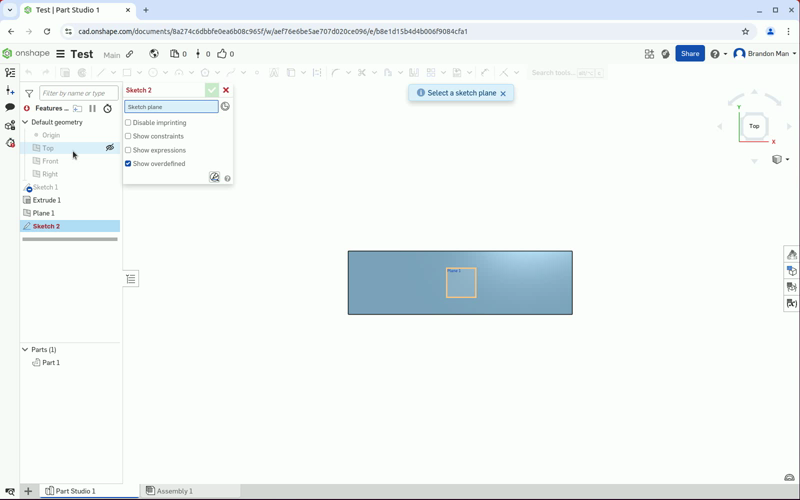
mouse_move(73, 215)
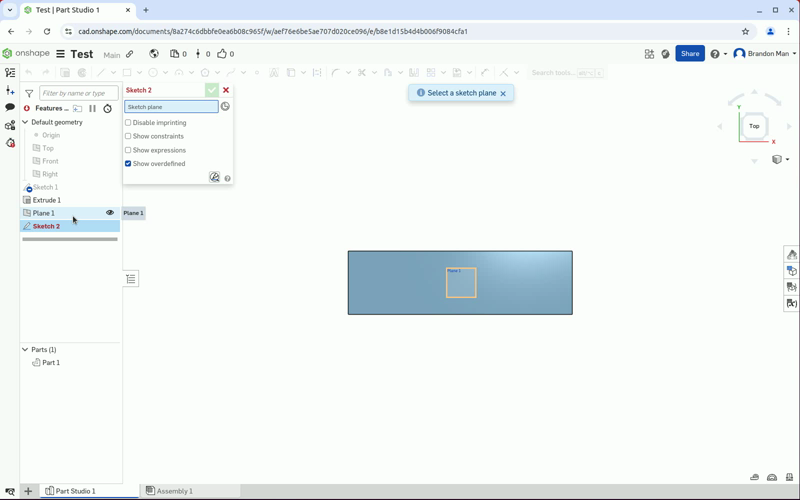
click(73, 215)
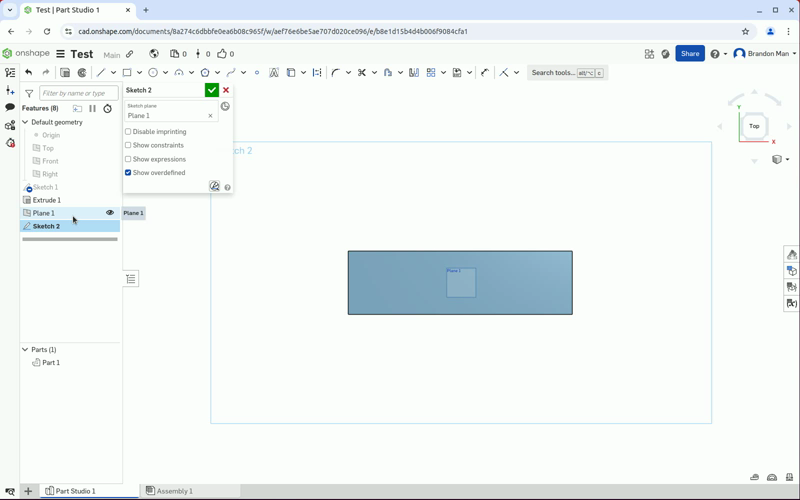
mouse_move(73, 352)
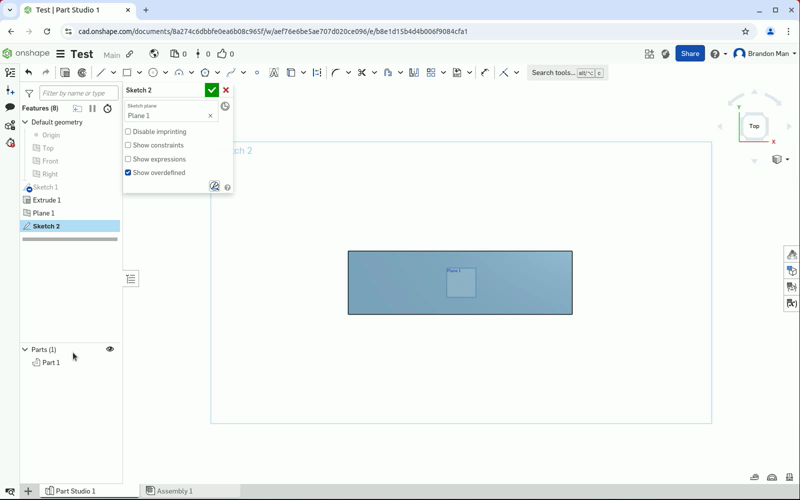
key(y)
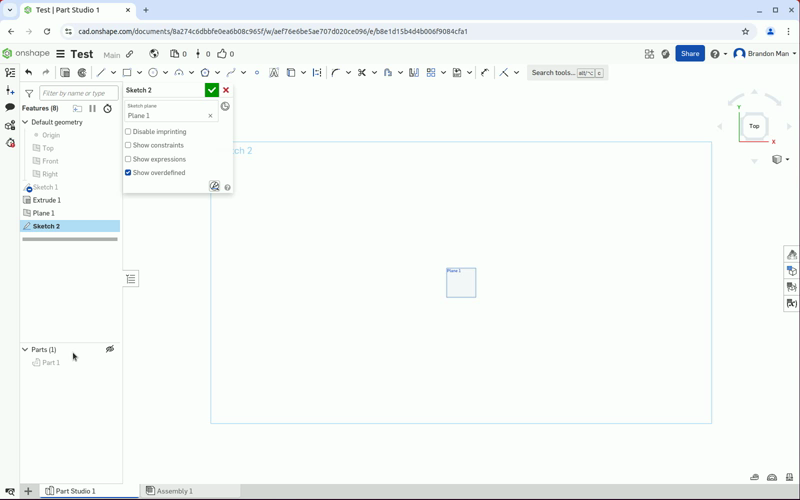
key(l)
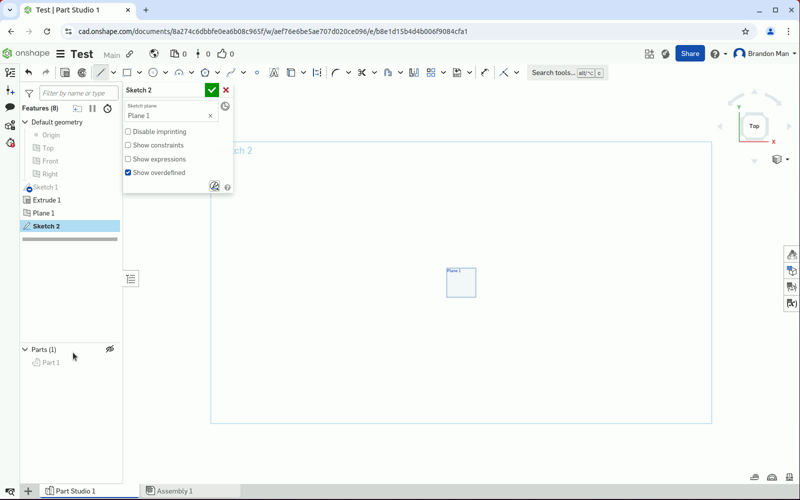
key_down(shift)
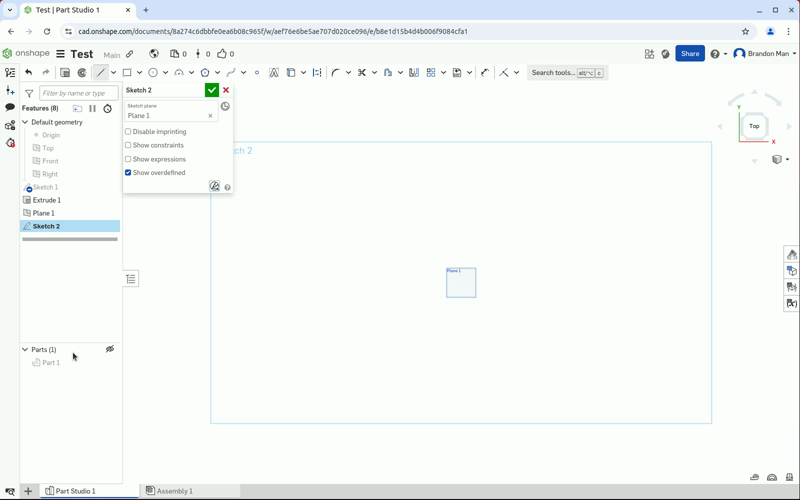
mouse_move(353, 287)
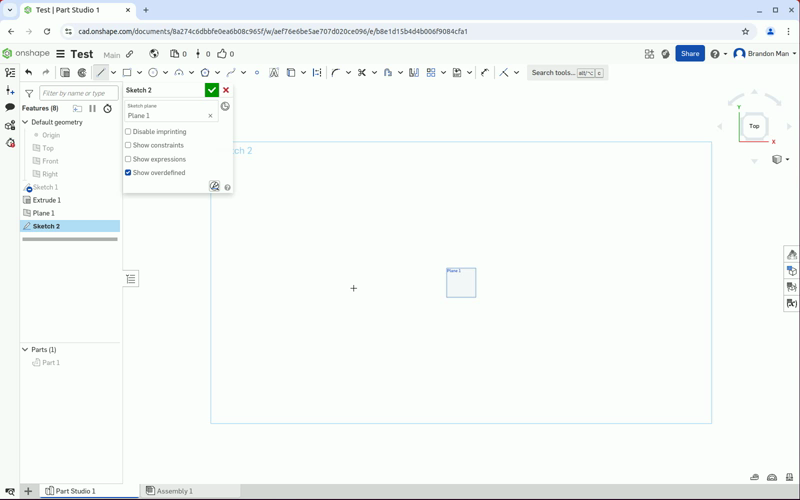
click(353, 287)
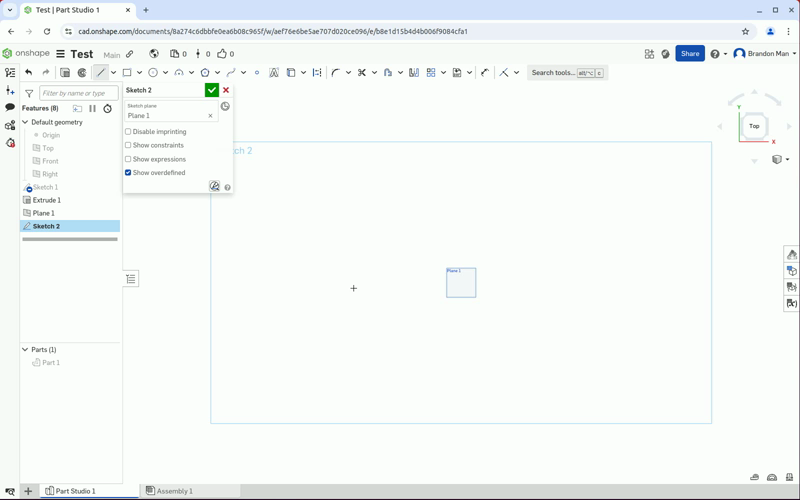
key_up(shift)
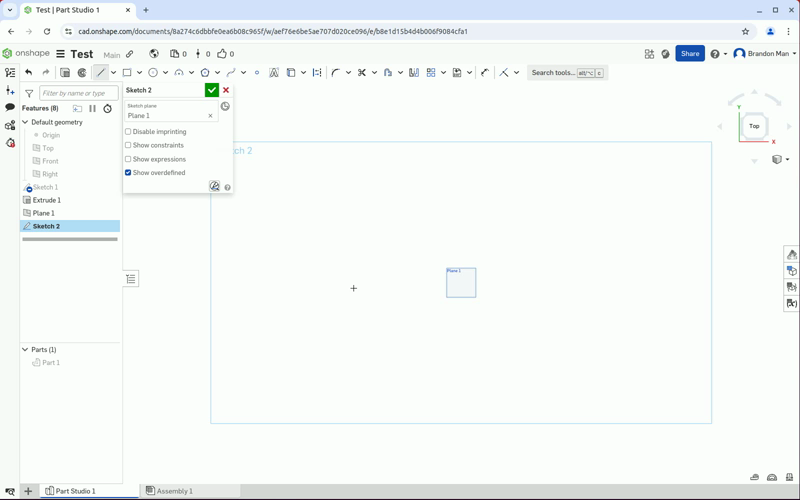
key_down(shift)
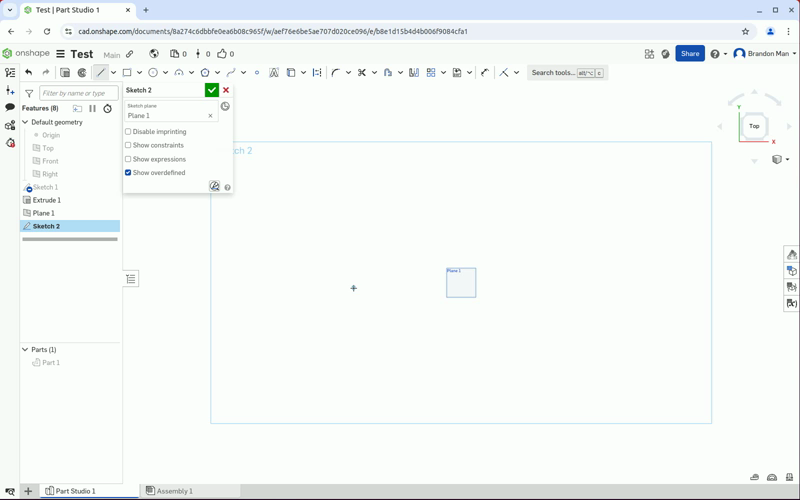
mouse_move(567, 287)
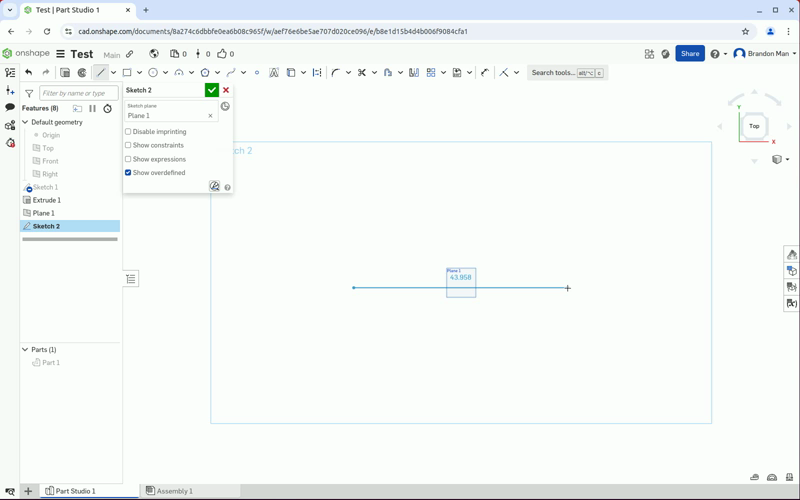
click(567, 287)
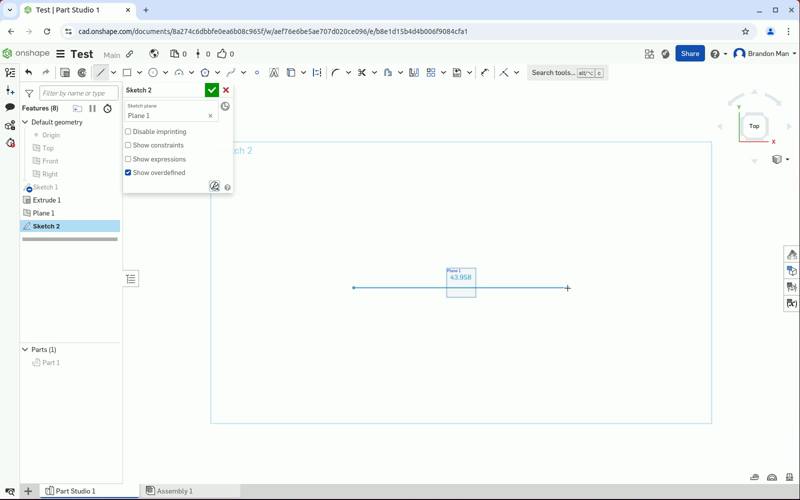
key_up(shift)
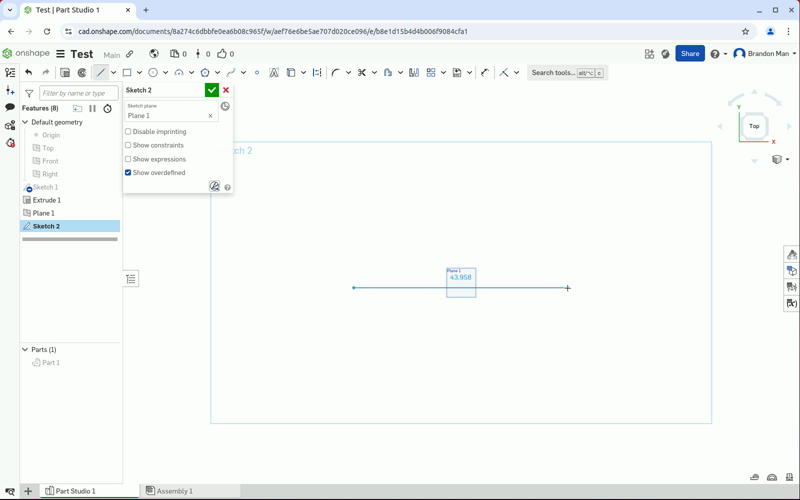
key_down(shift)
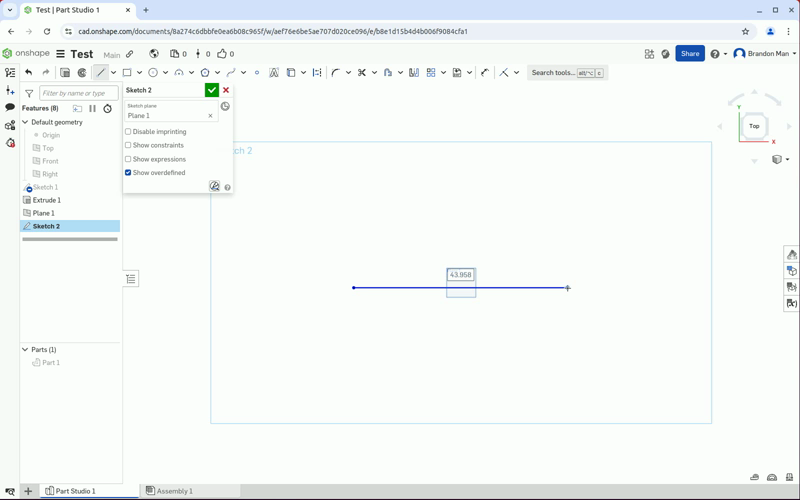
mouse_move(589, 287)
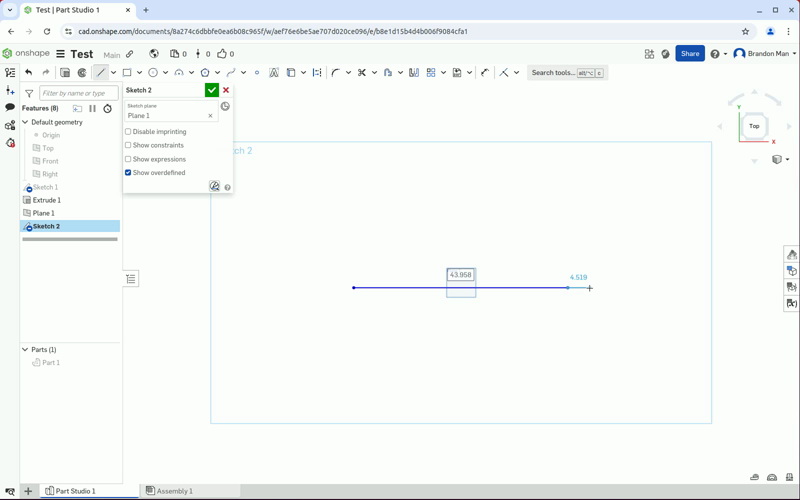
mouse_move(567, 278)
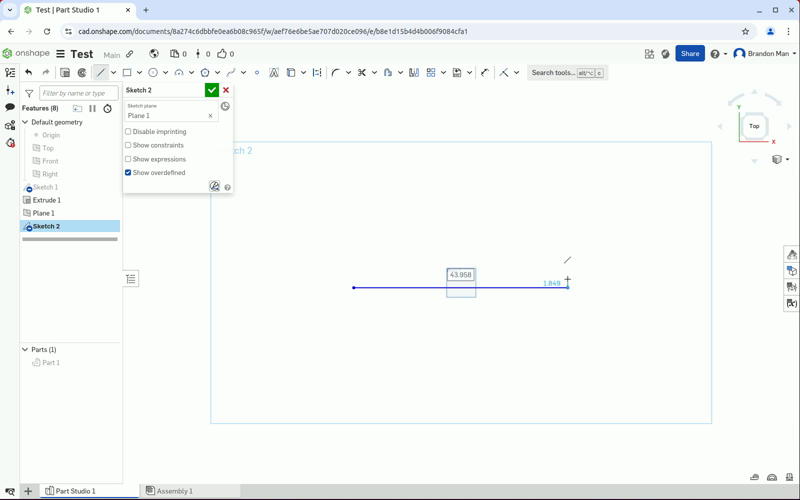
click(567, 278)
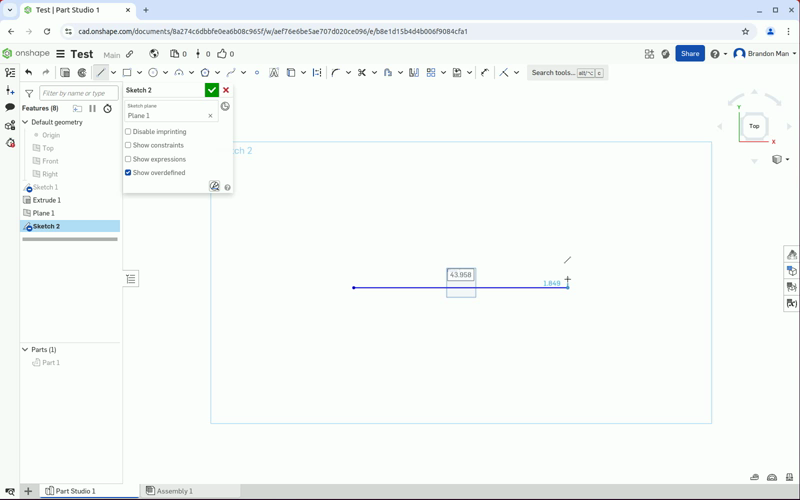
key_up(shift)
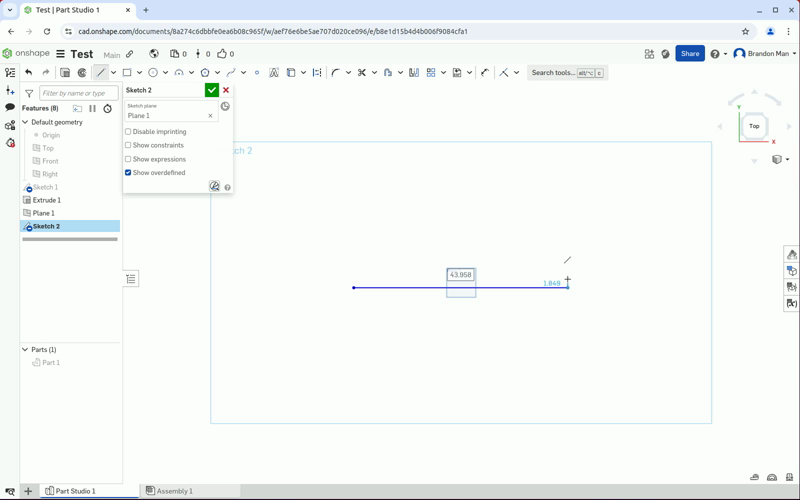
key_down(shift)
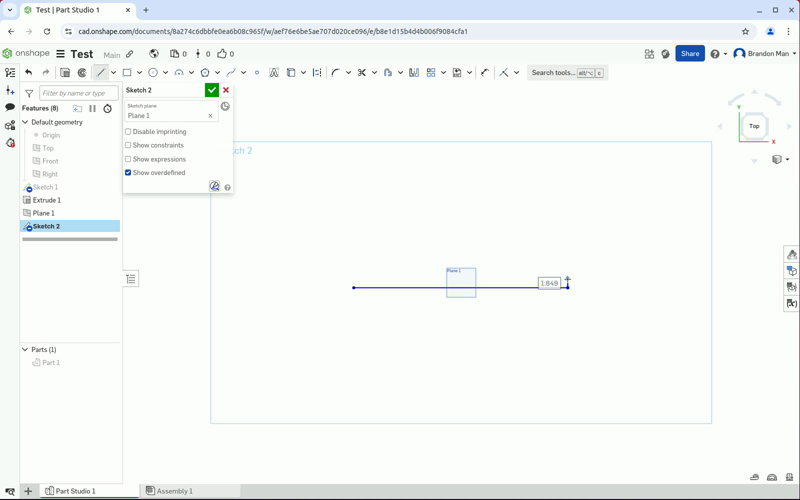
mouse_move(353, 278)
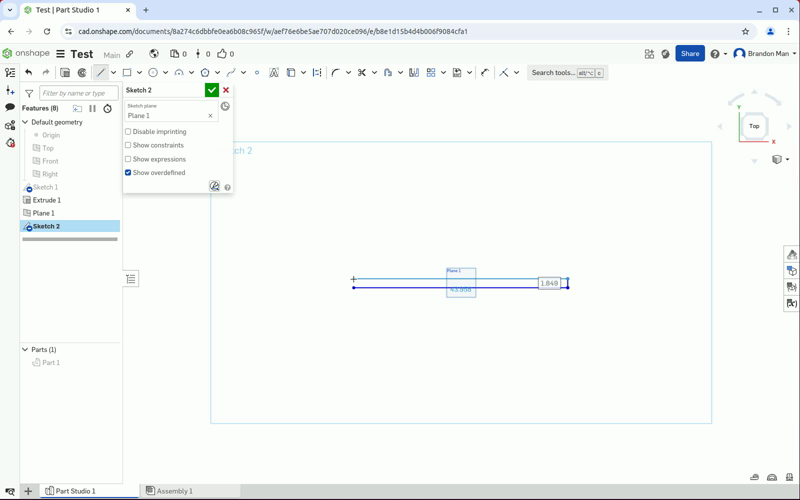
click(353, 278)
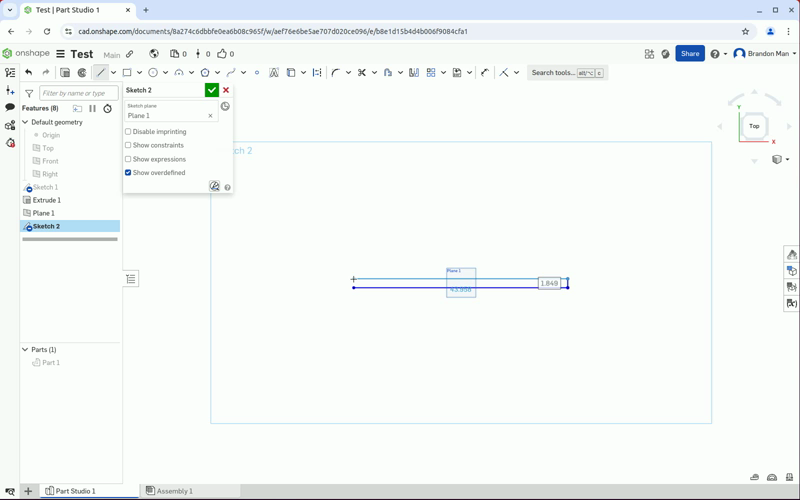
key_up(shift)
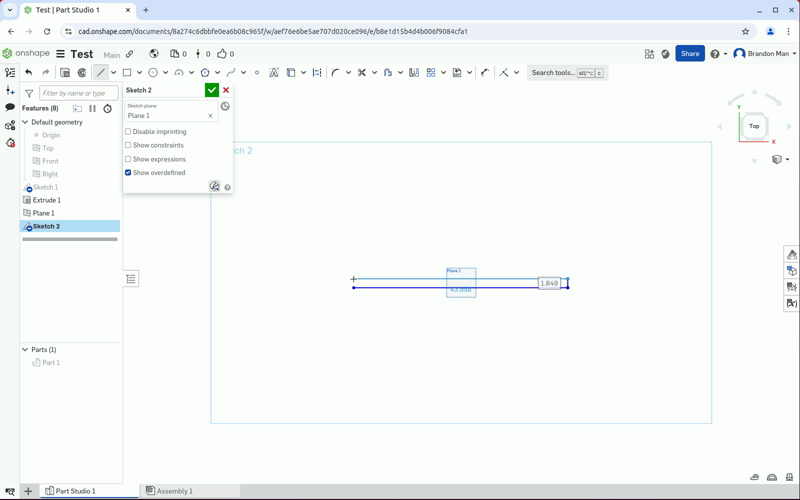
mouse_move(383, 278)
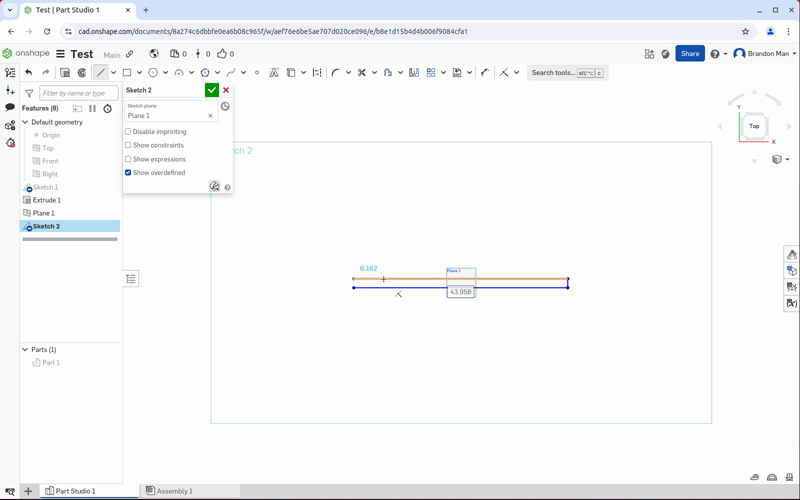
key_down(shift)
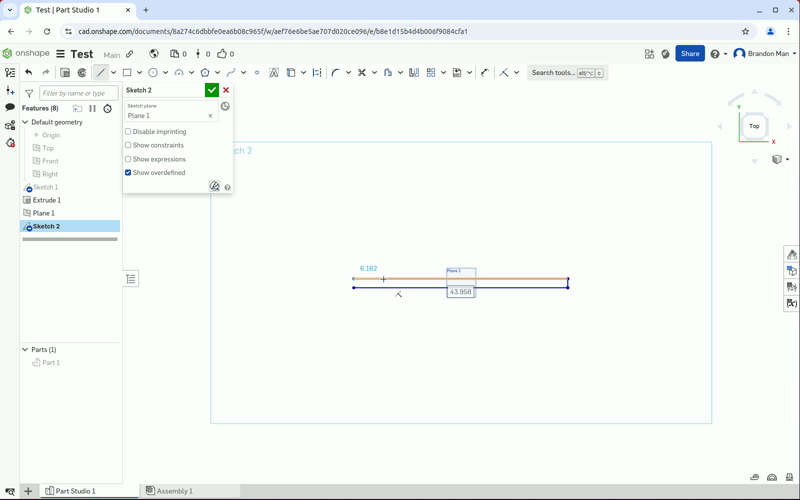
mouse_move(353, 287)
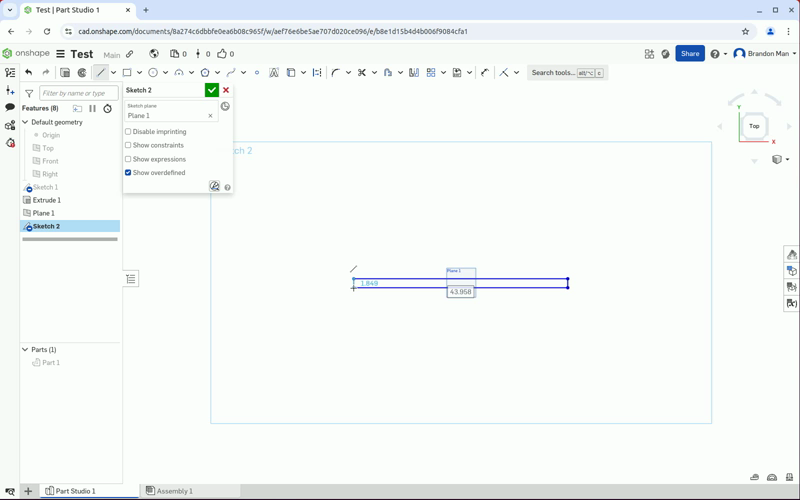
key_up(shift)
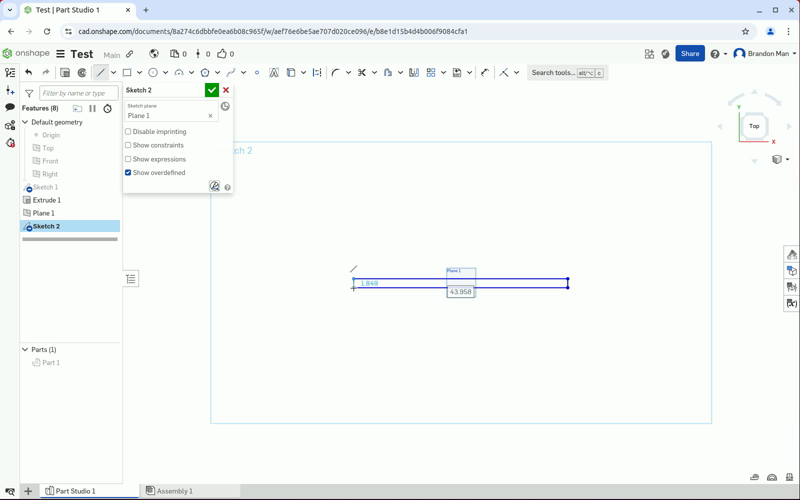
click(353, 287)
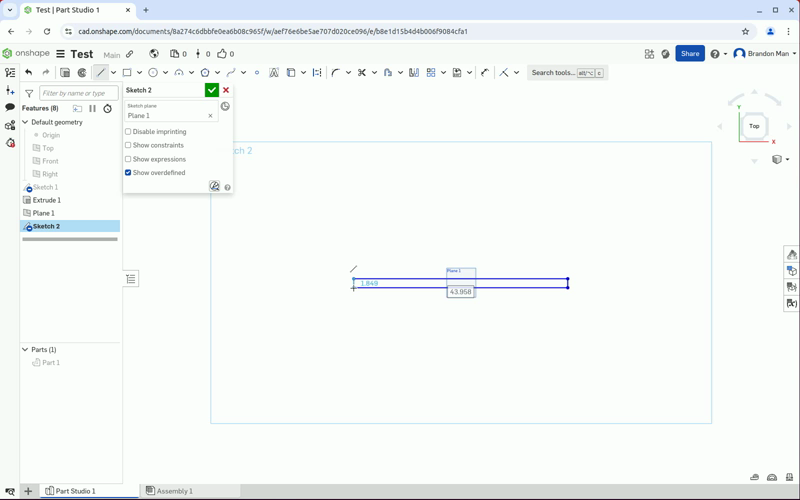
key(esc)
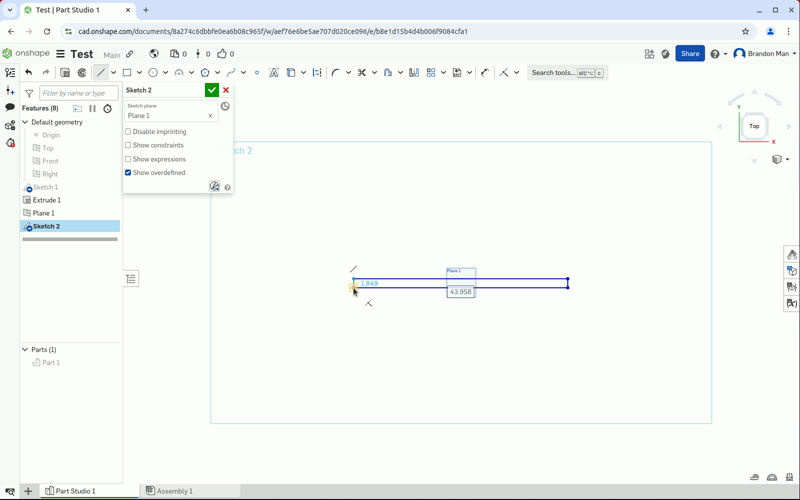
mouse_move(505, 285)
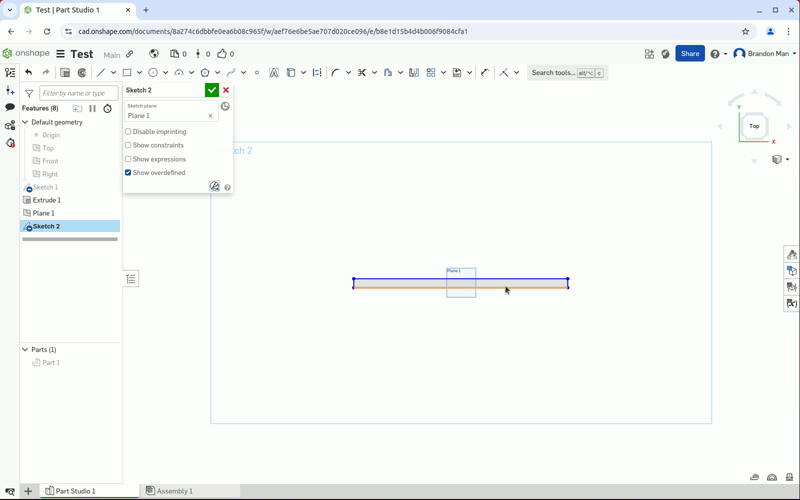
click(505, 285)
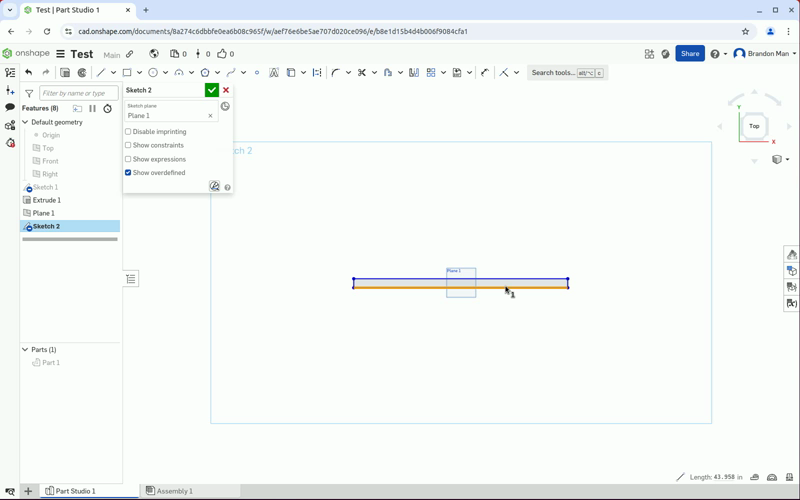
mouse_move(73, 352)
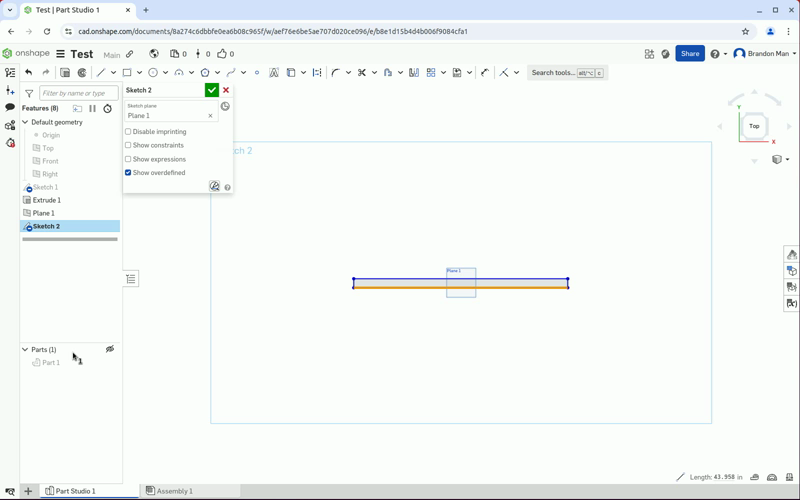
key(shift+y)
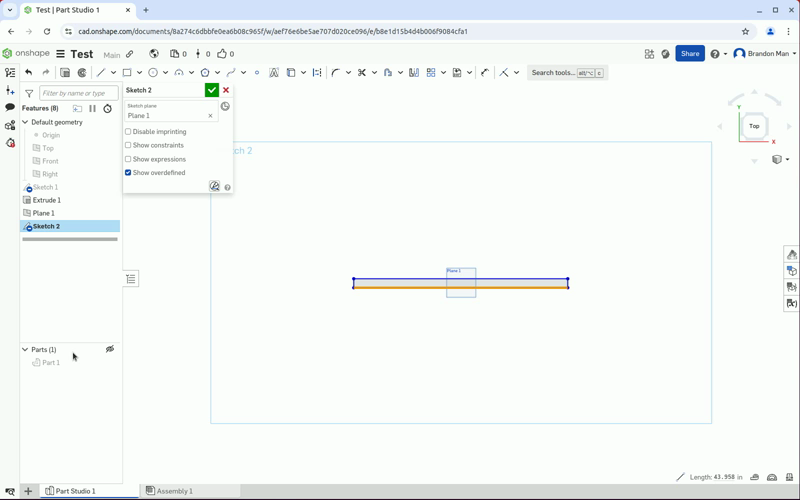
key(shift+e)
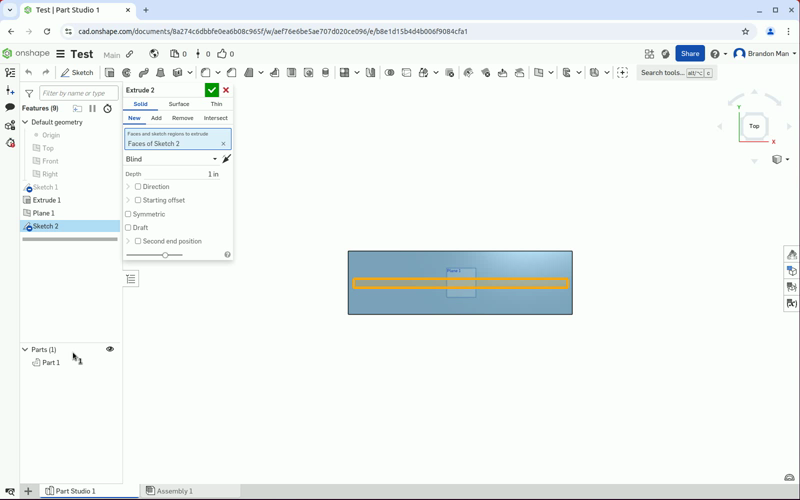
mouse_move(143, 106)
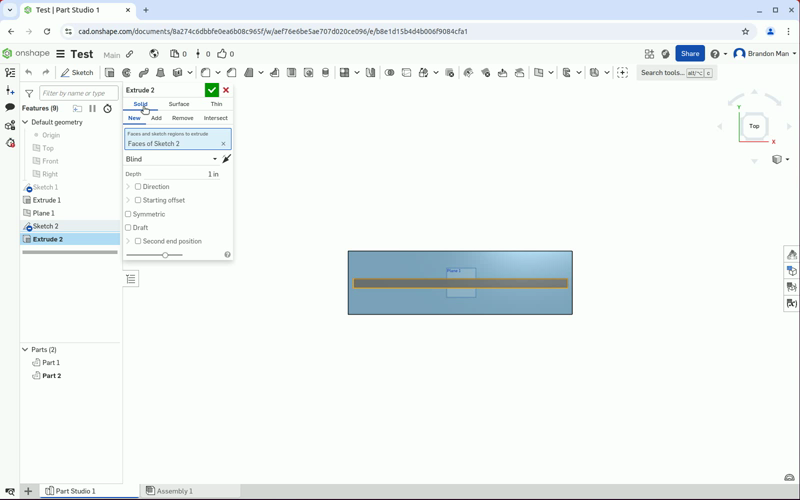
click(143, 106)
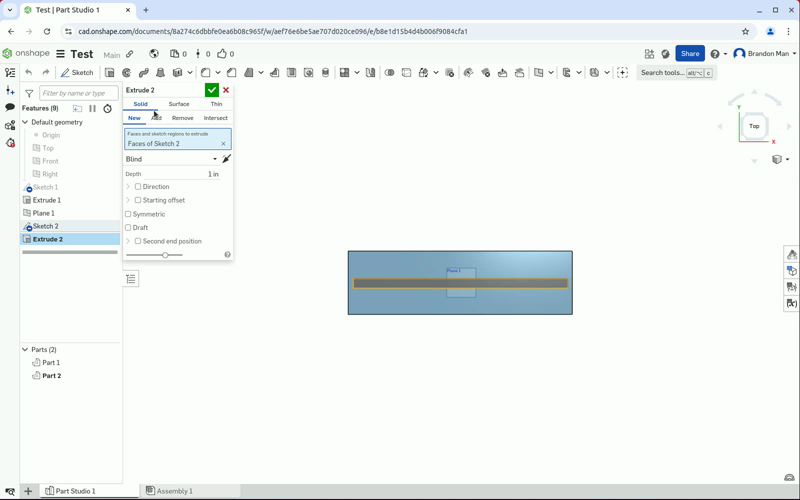
mouse_move(186, 120)
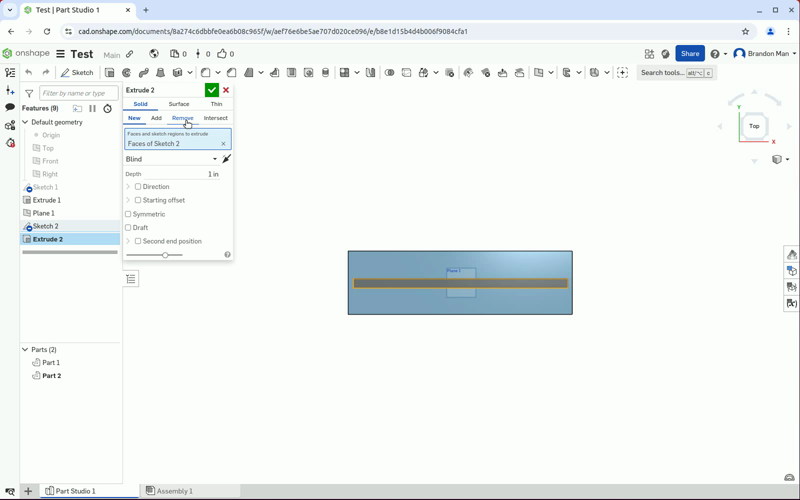
click(186, 120)
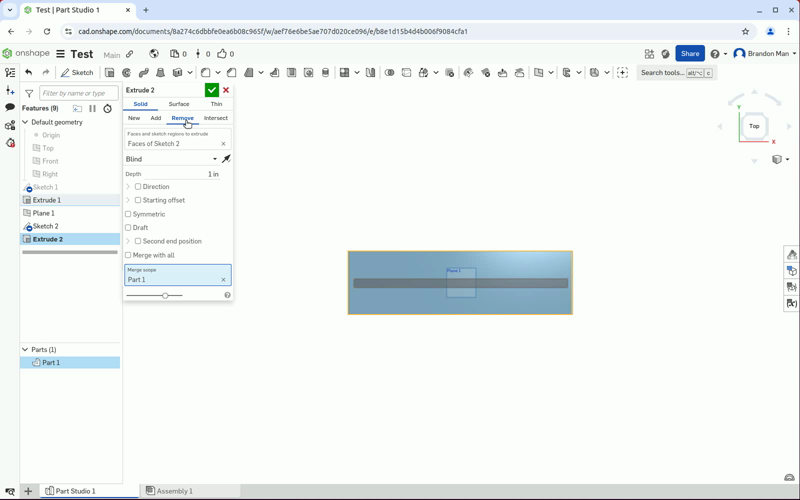
key(tab, 4)
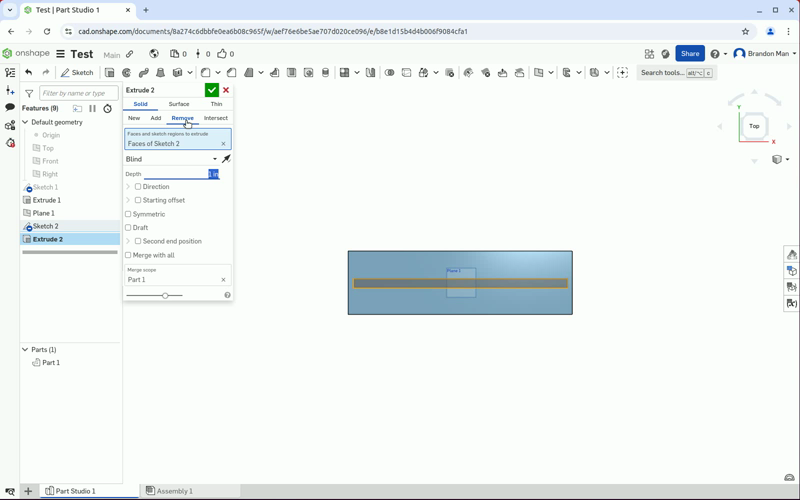
text(8.425)
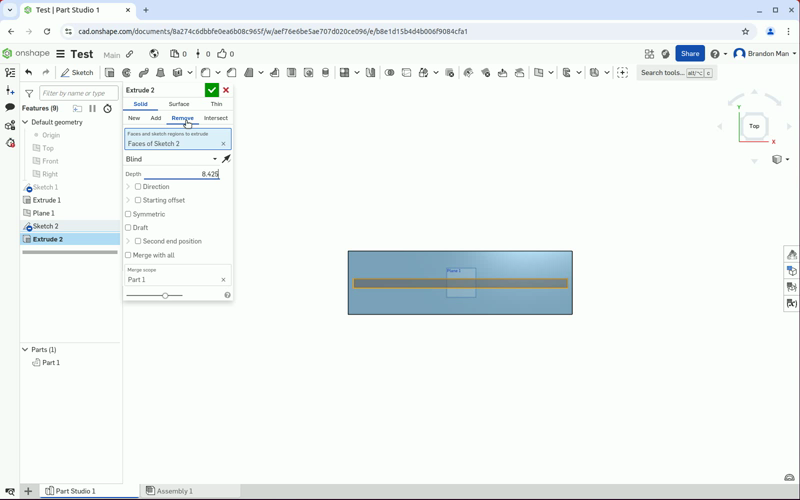
key(tab, 6)
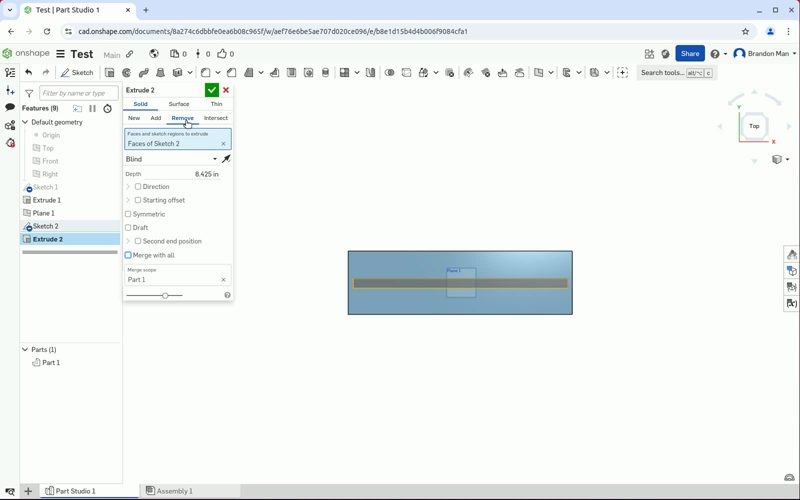
key(space)
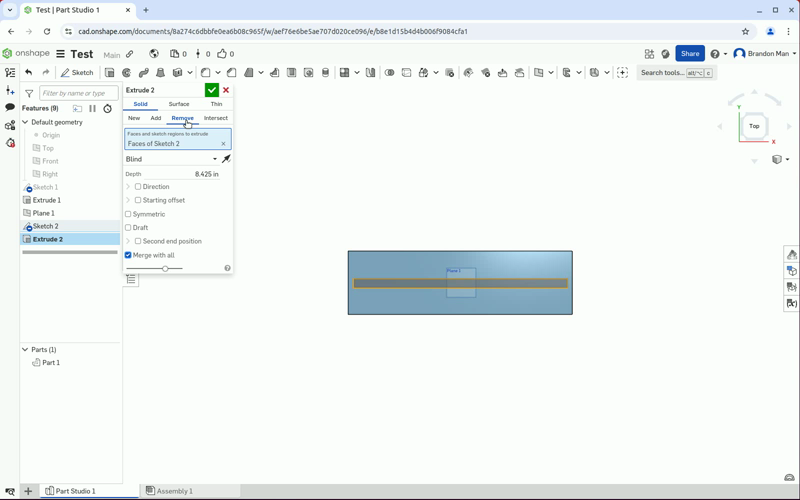
key(enter)
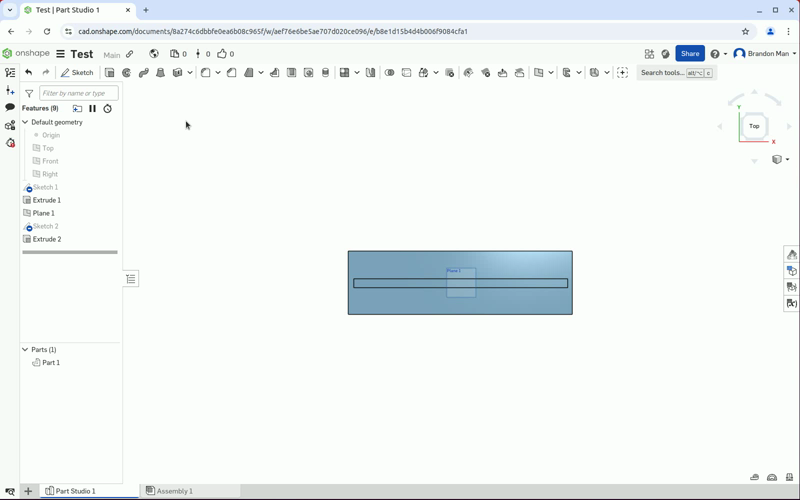
key(shift+h)
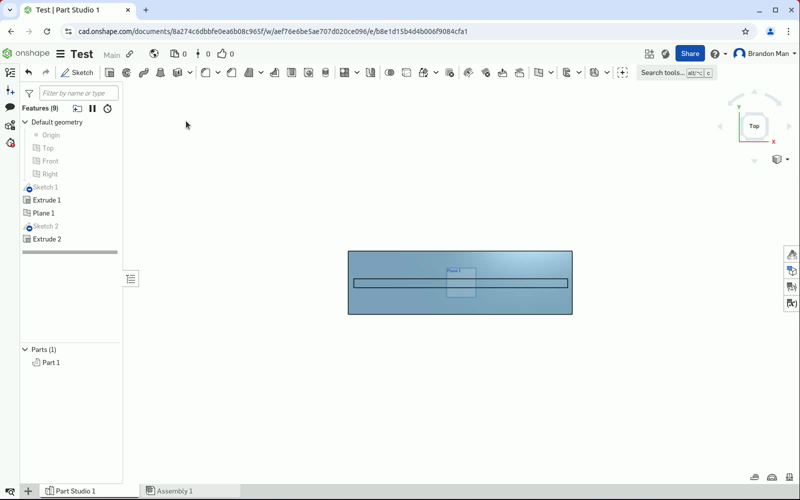
key(shift+h)
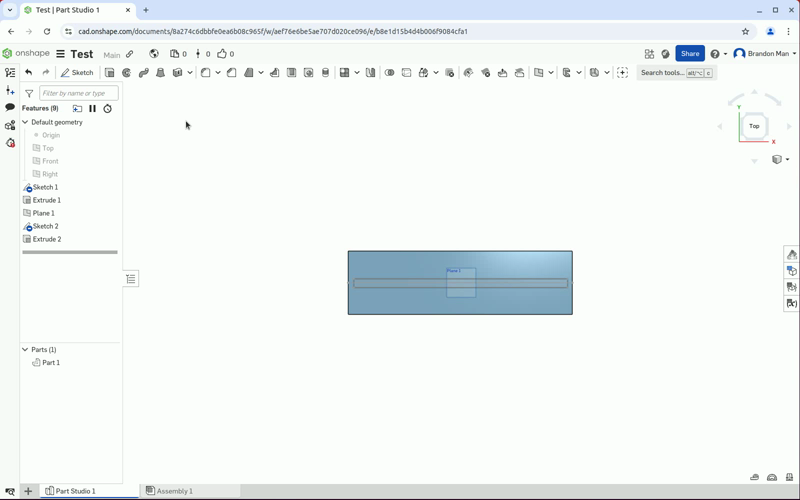
key(shift+7)
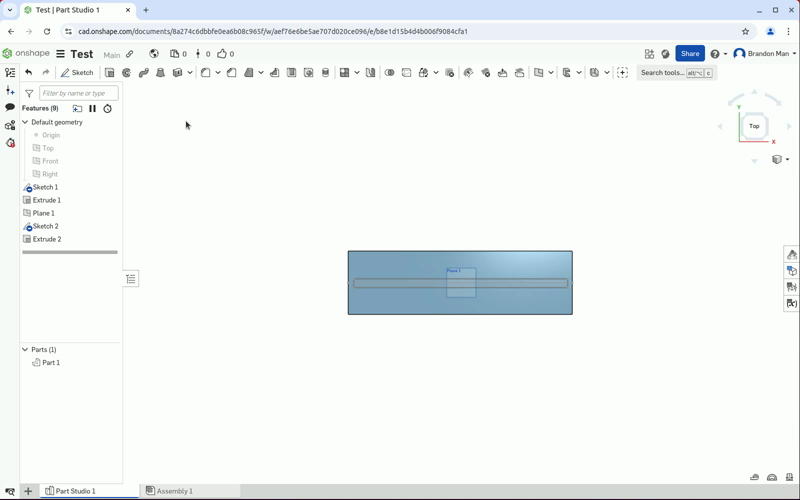
key(up, 3)
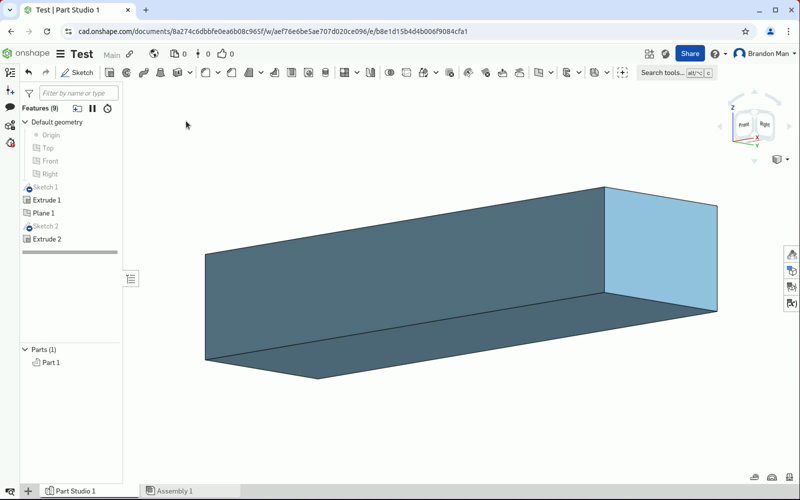
key(left, 3)
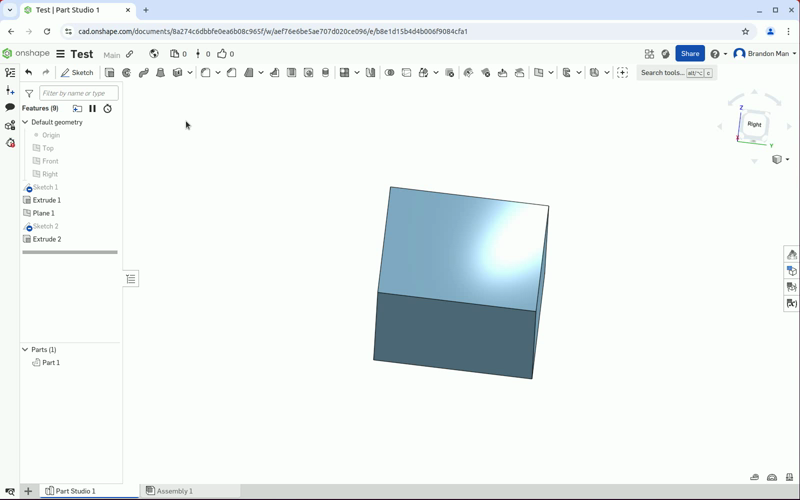
key(right, 3)
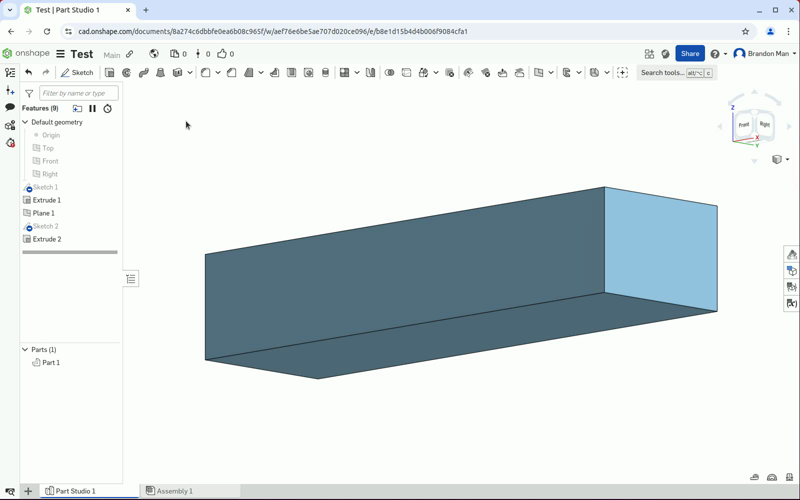
key(down, 3)
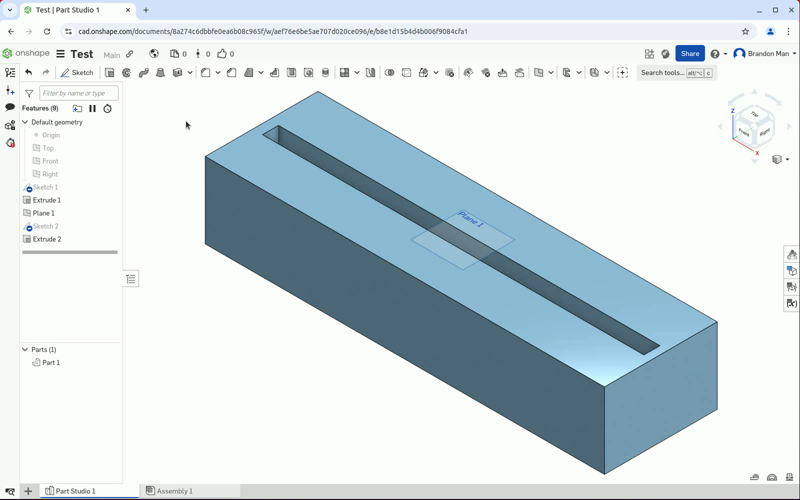
mouse_move(73, 189)
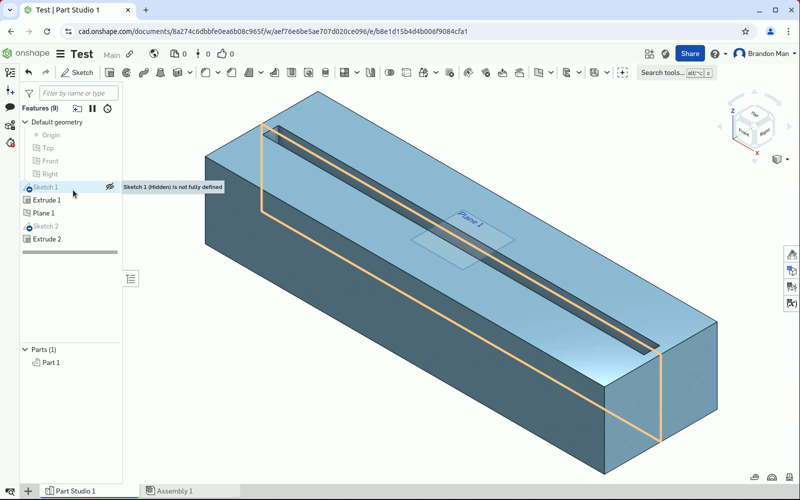
click(73, 189)